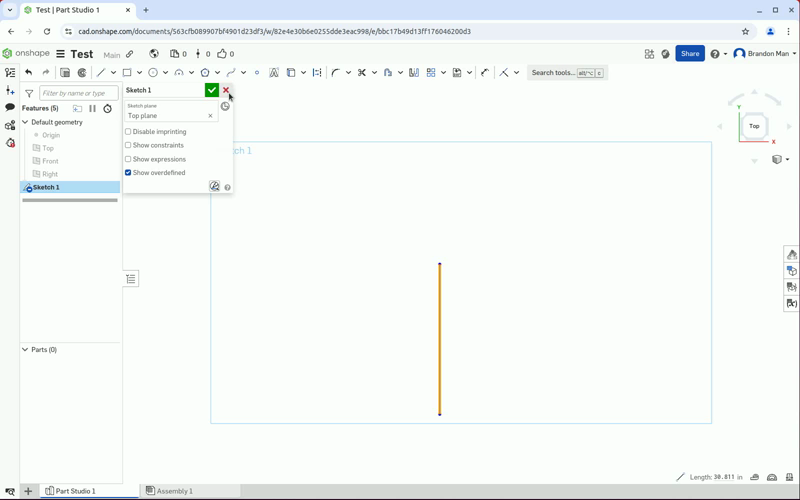
key(shift+h)
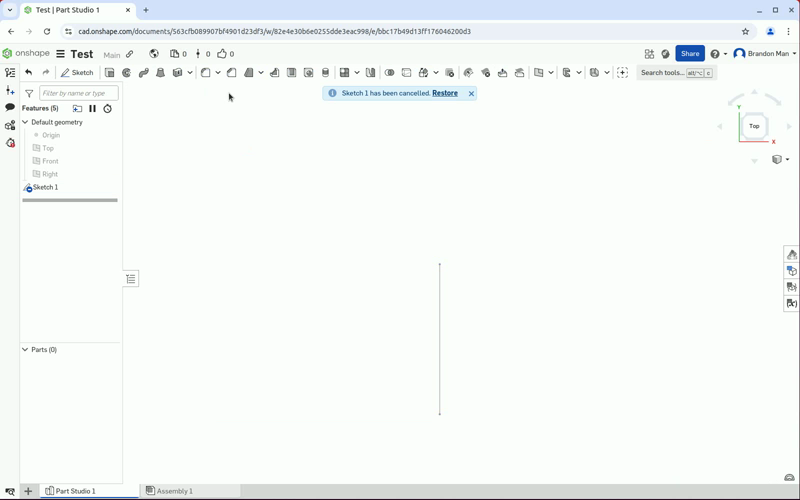
key(shift+s)
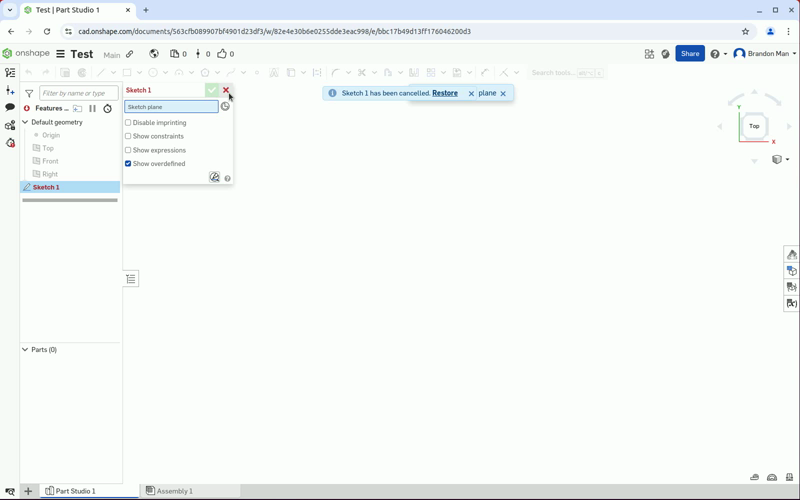
mouse_move(73, 150)
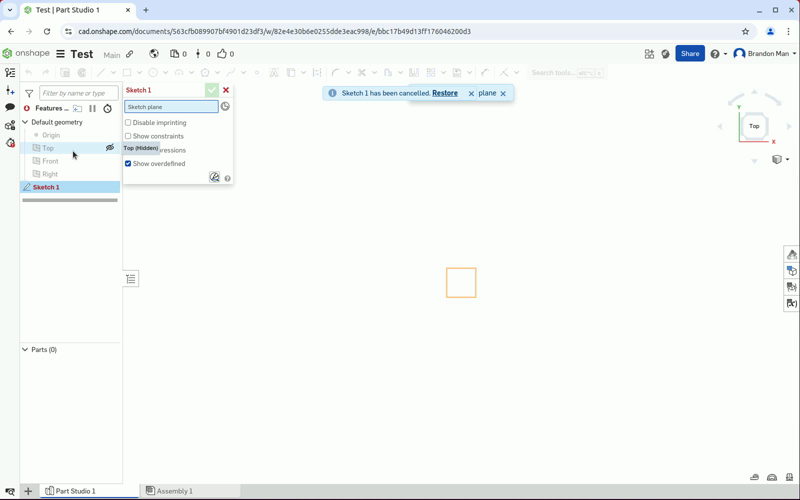
click(73, 150)
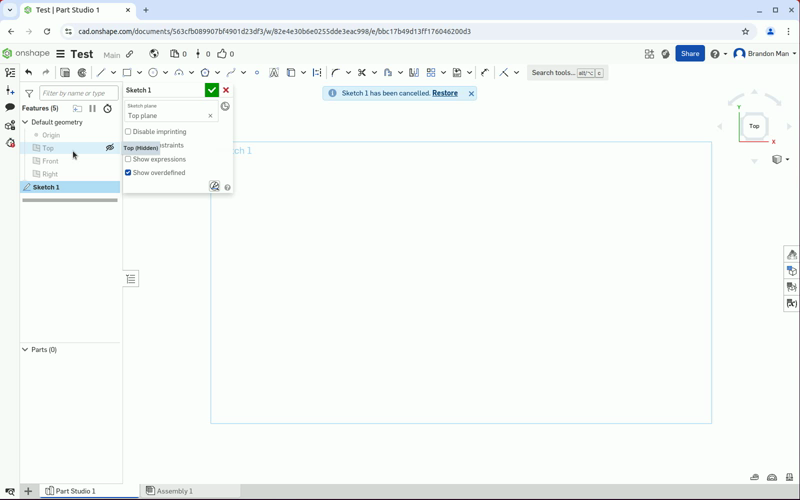
mouse_move(73, 352)
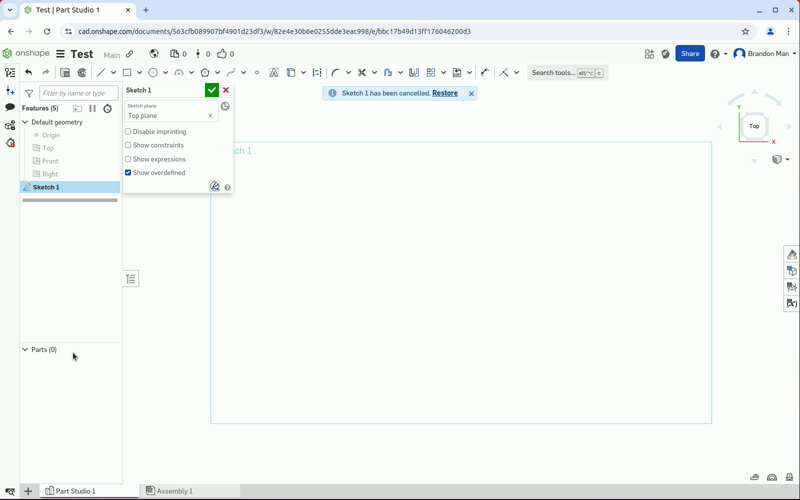
key(y)
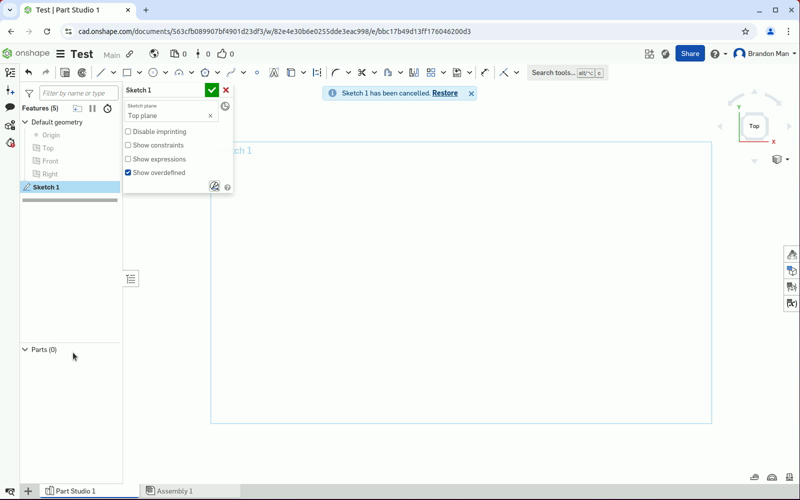
key(c)
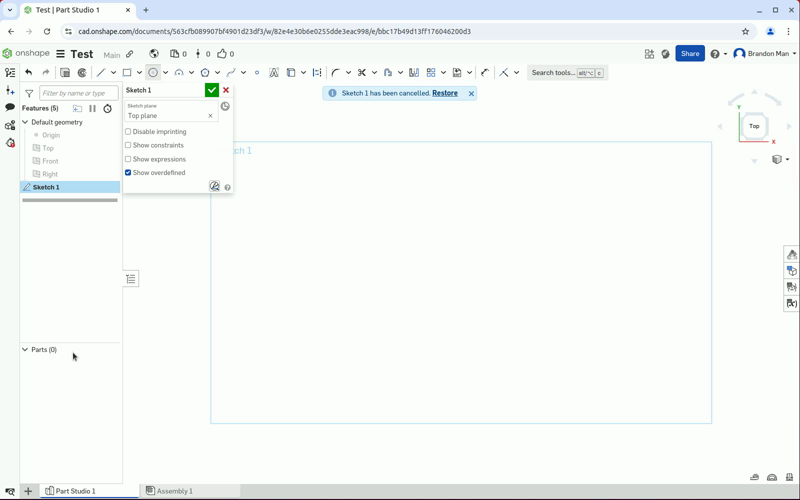
key_down(shift)
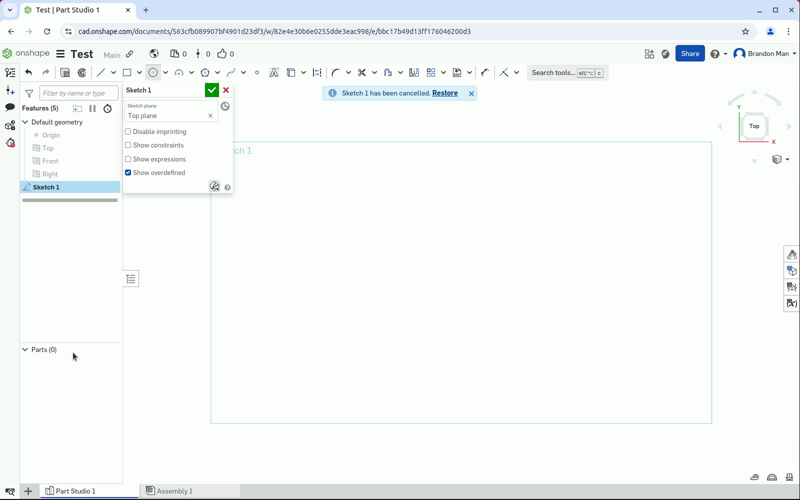
mouse_move(461, 282)
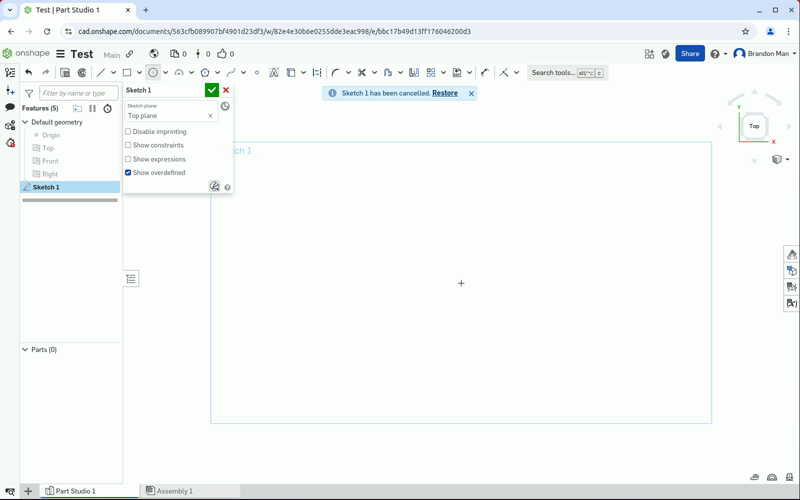
click(461, 282)
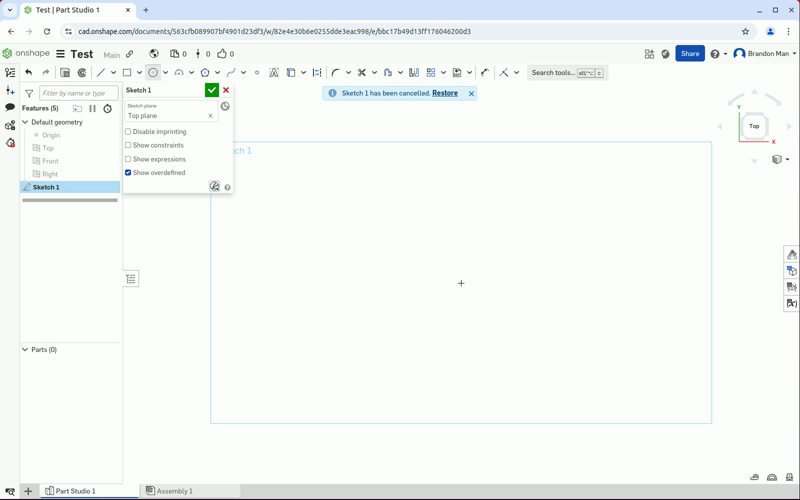
key_up(shift)
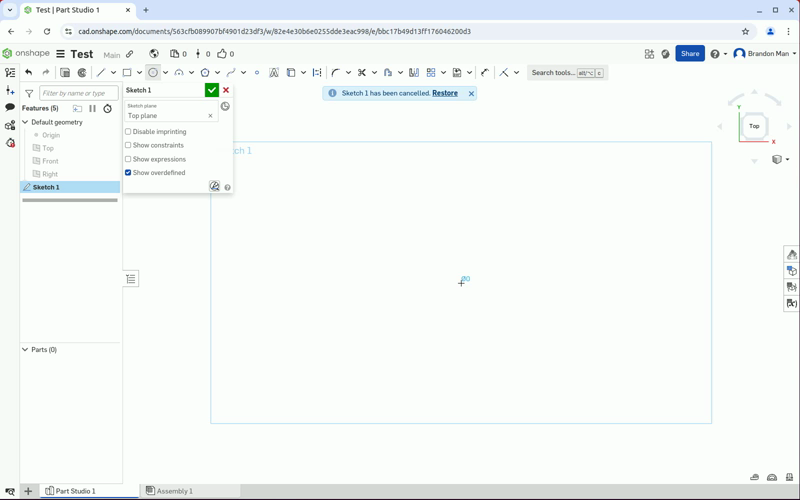
mouse_move(574, 282)
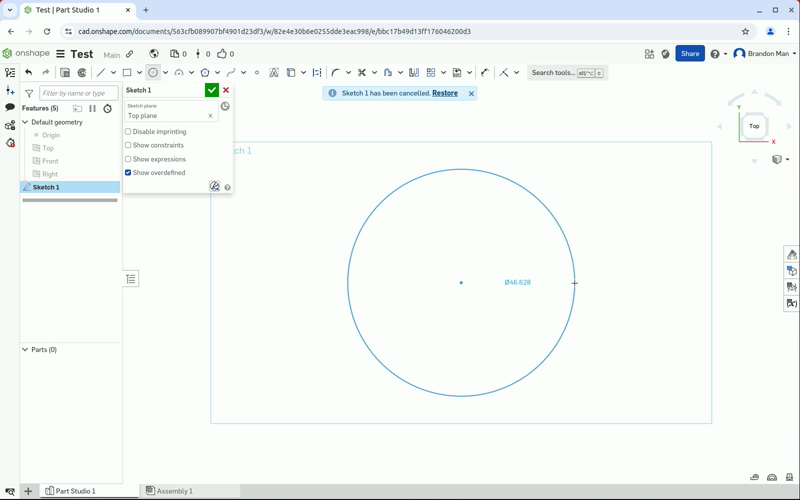
click(574, 282)
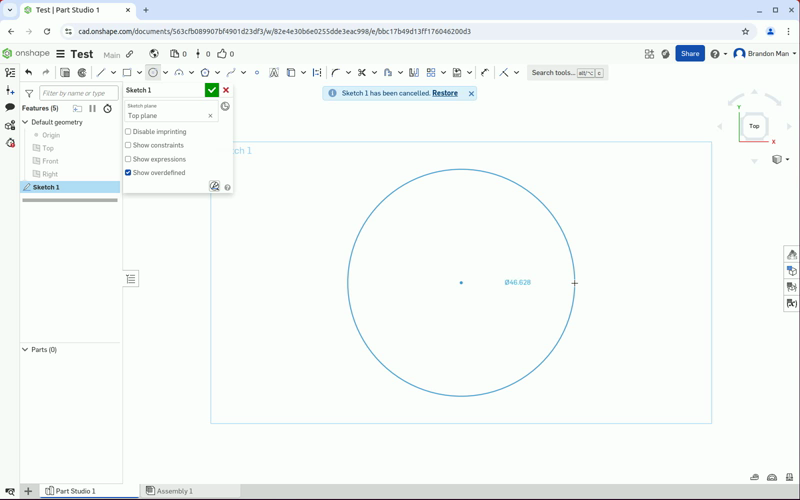
key(esc)
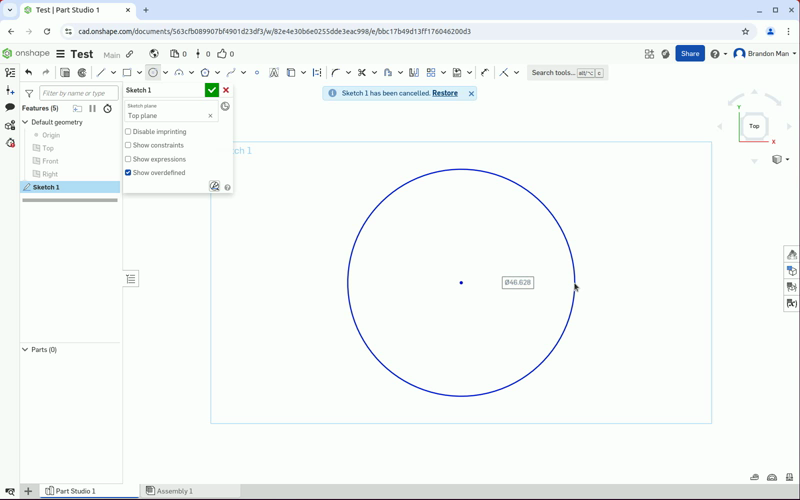
key(c)
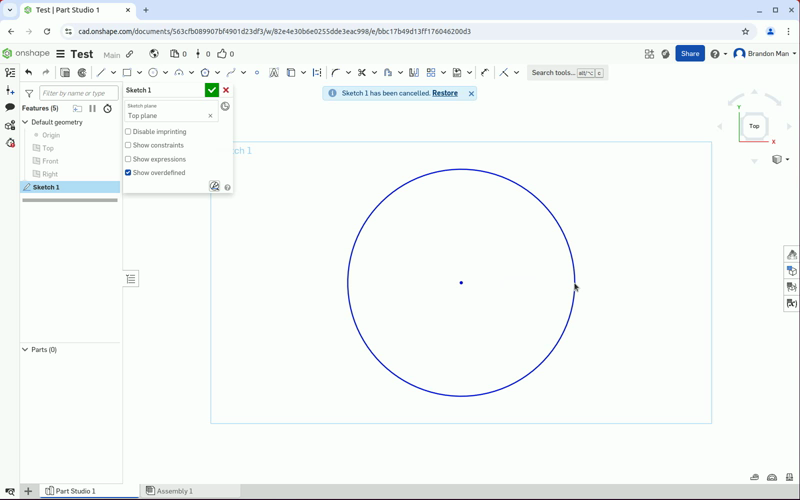
key_down(shift)
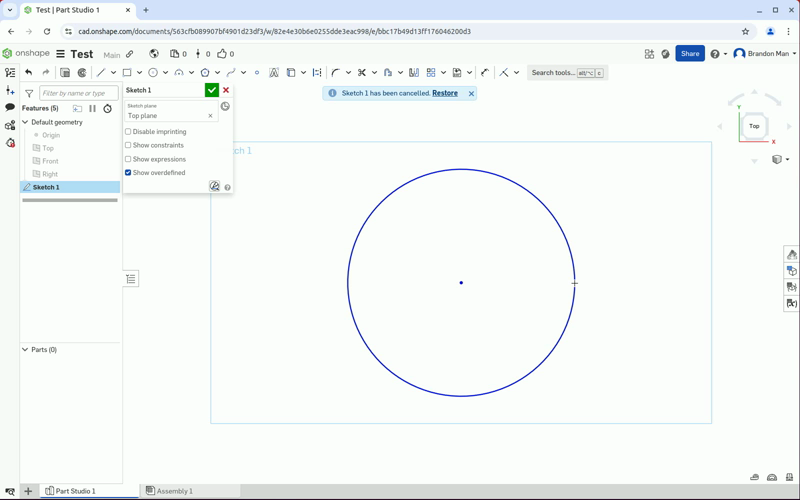
mouse_move(461, 282)
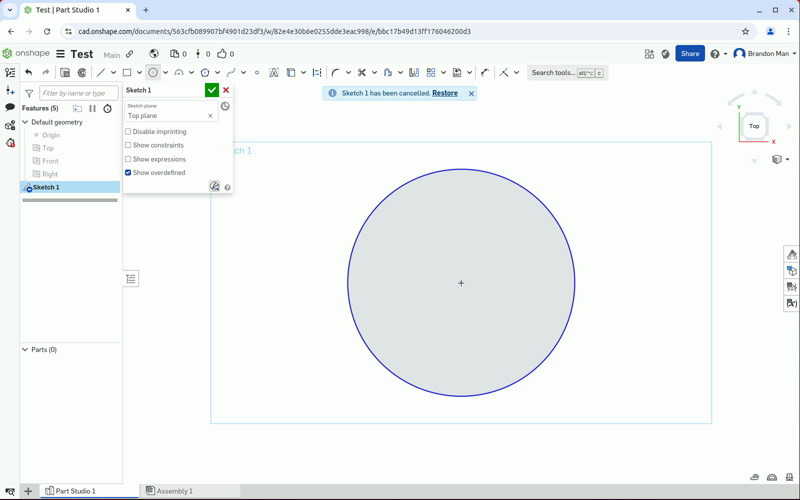
click(461, 282)
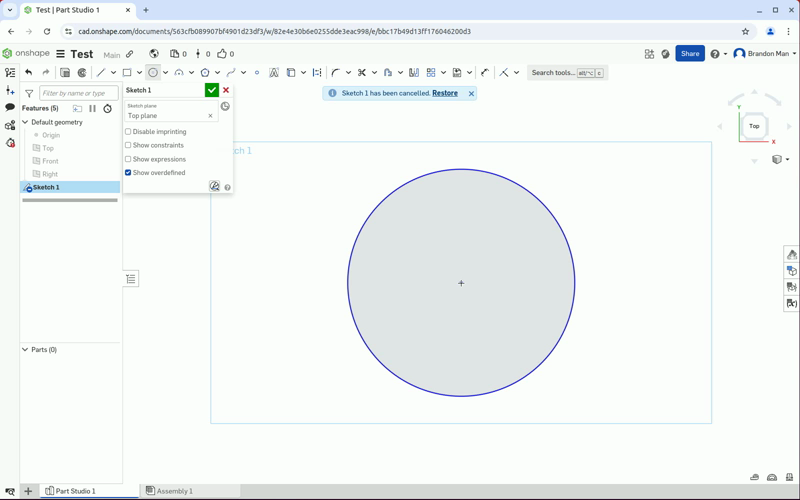
key_up(shift)
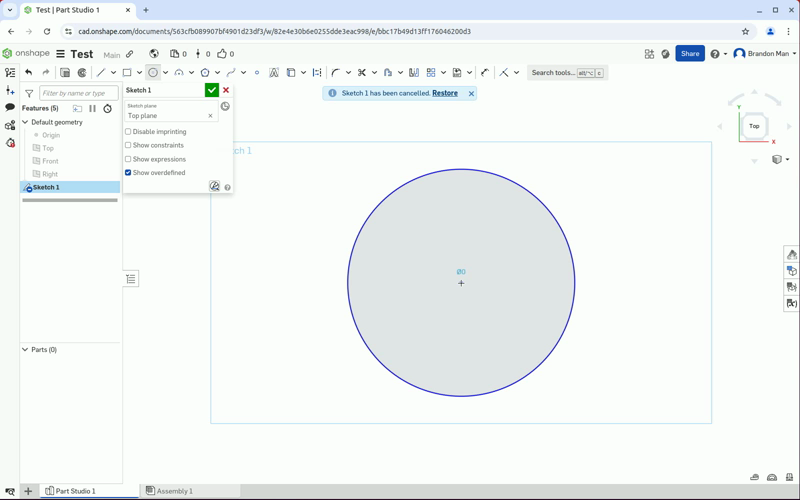
mouse_move(485, 282)
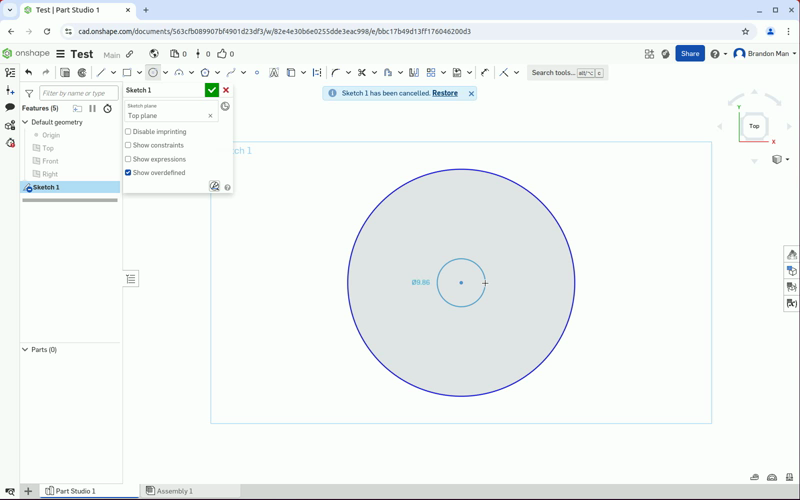
click(485, 282)
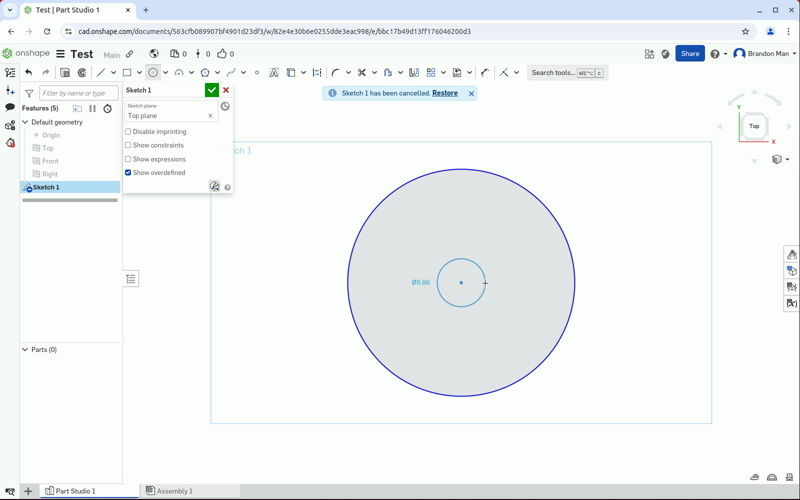
key(esc)
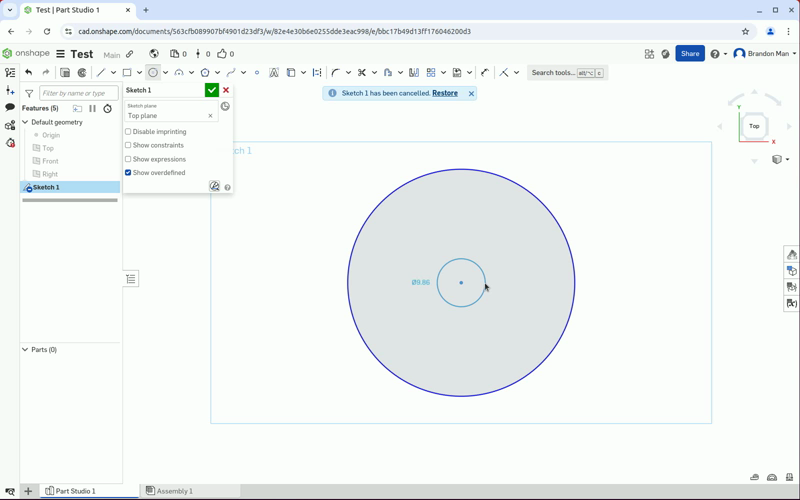
mouse_move(457, 198)
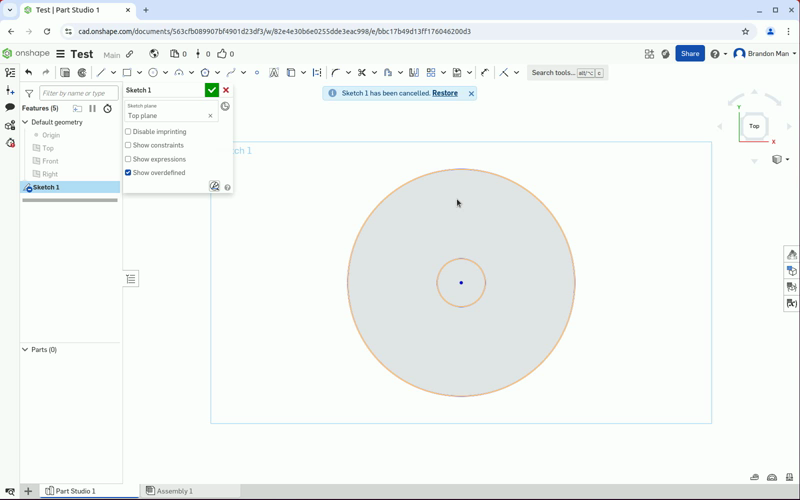
click(457, 198)
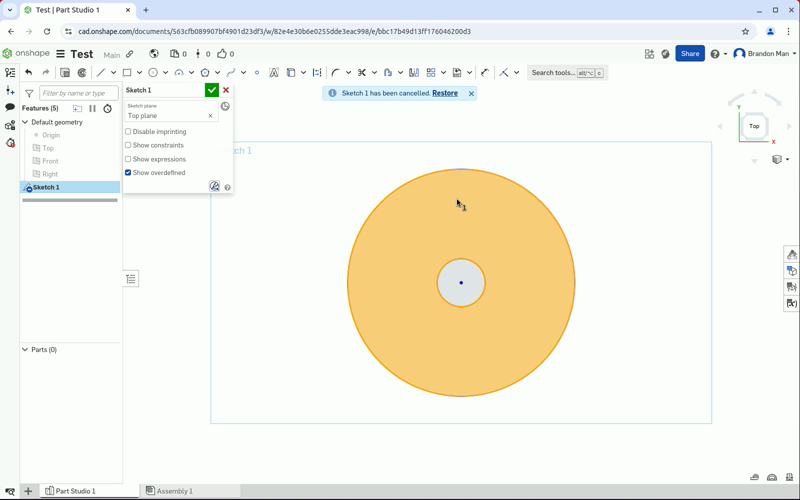
mouse_move(73, 352)
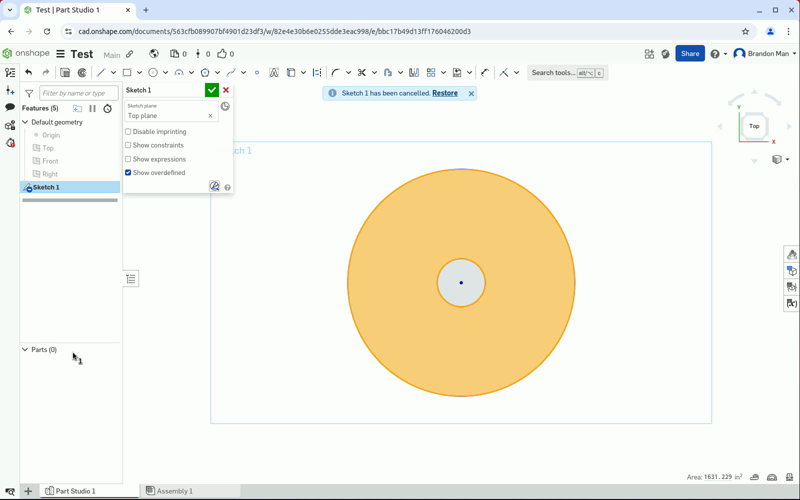
key(shift+y)
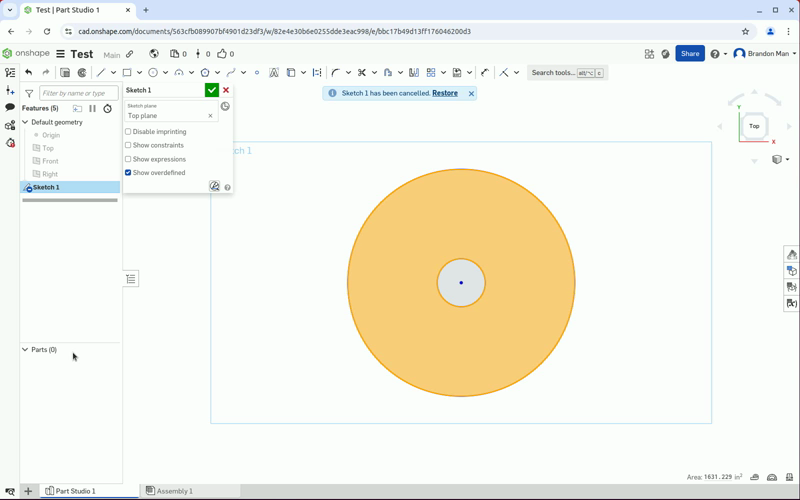
key(shift+e)
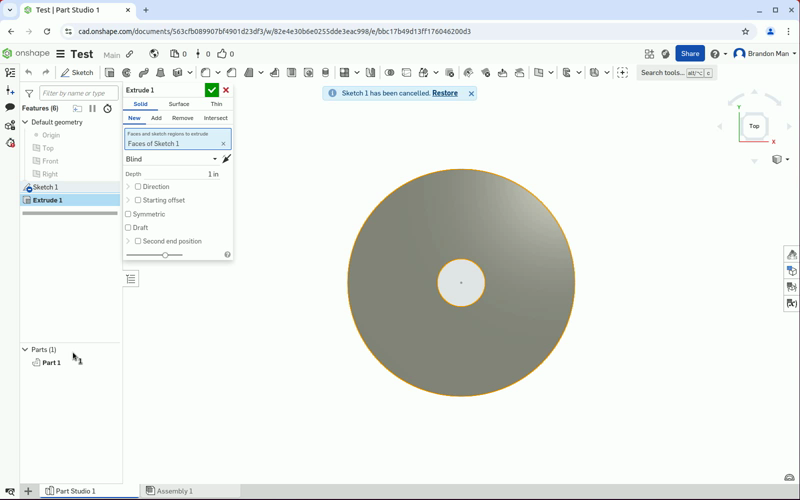
mouse_move(143, 106)
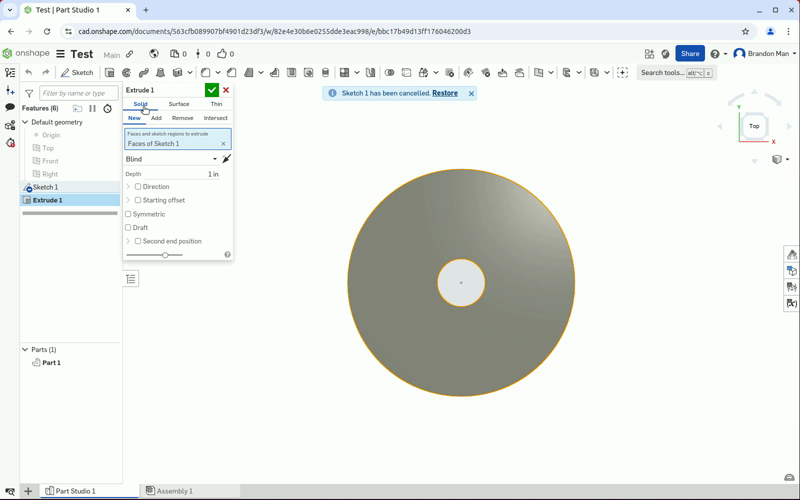
click(143, 106)
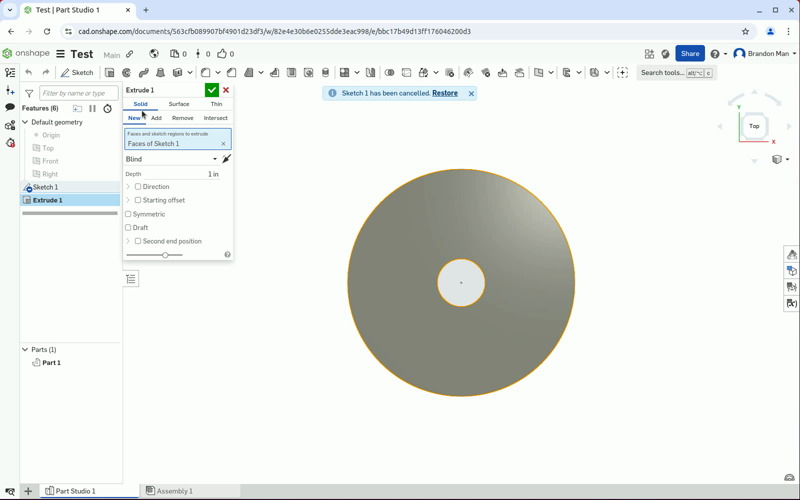
mouse_move(137, 120)
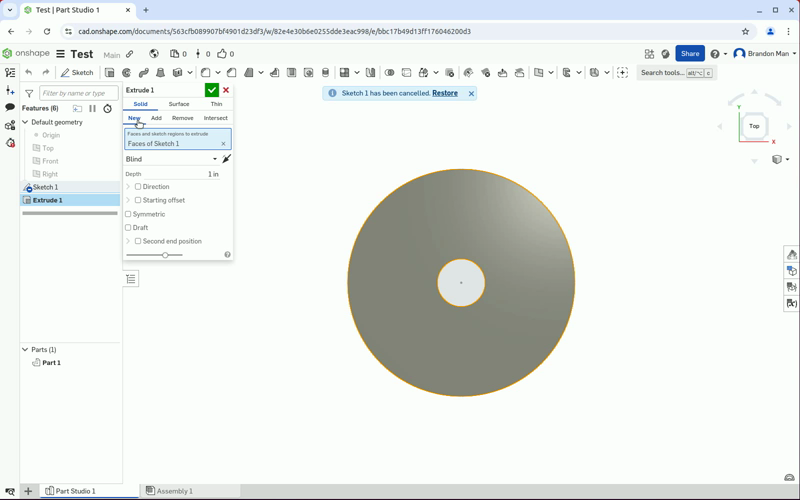
click(137, 120)
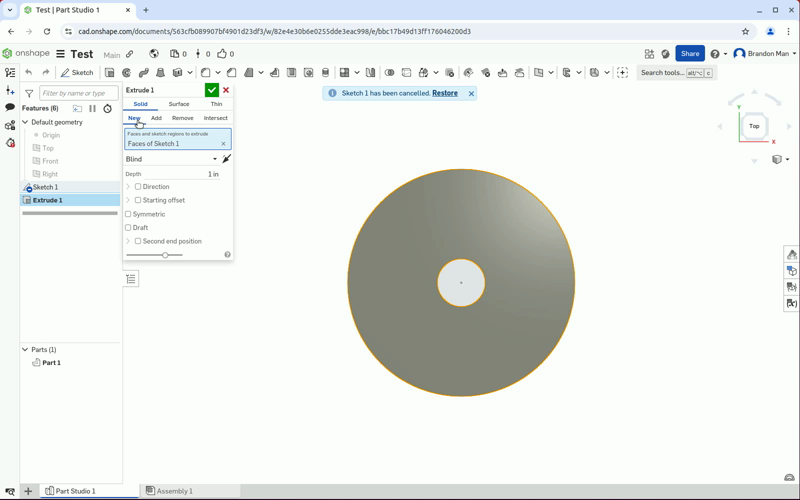
key(tab, 4)
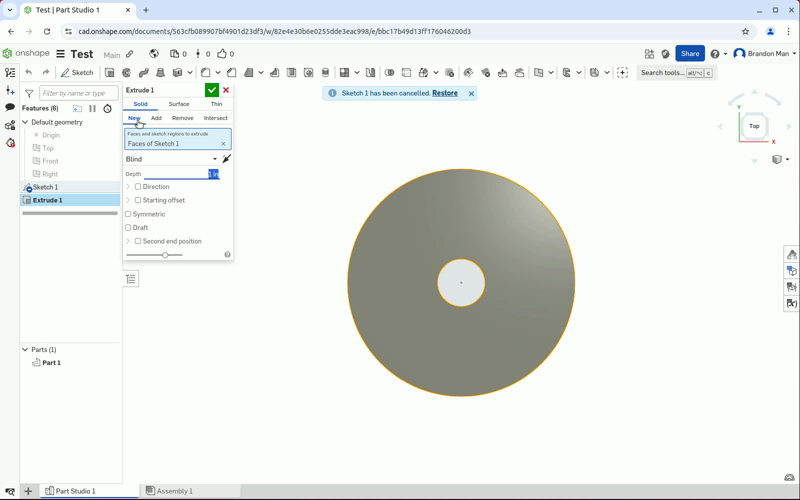
text(-3.129)
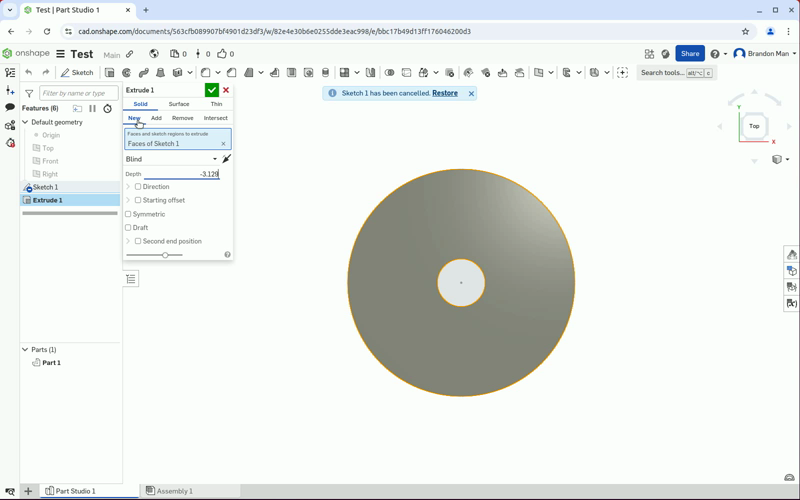
key(enter)
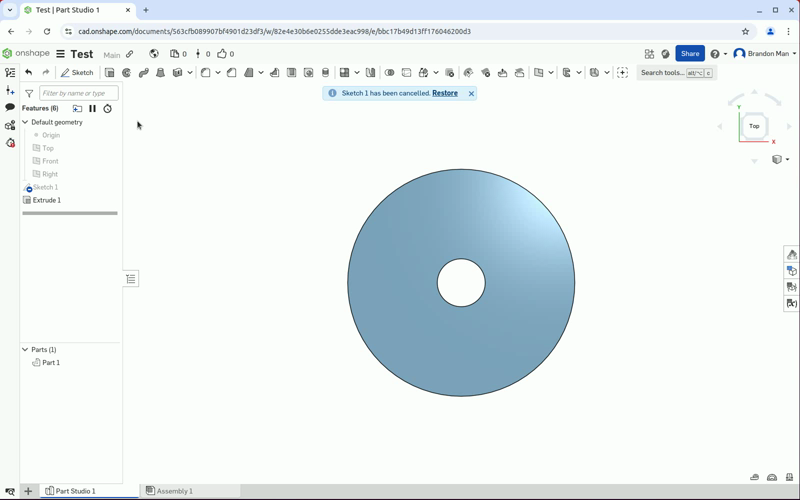
key(shift+h)
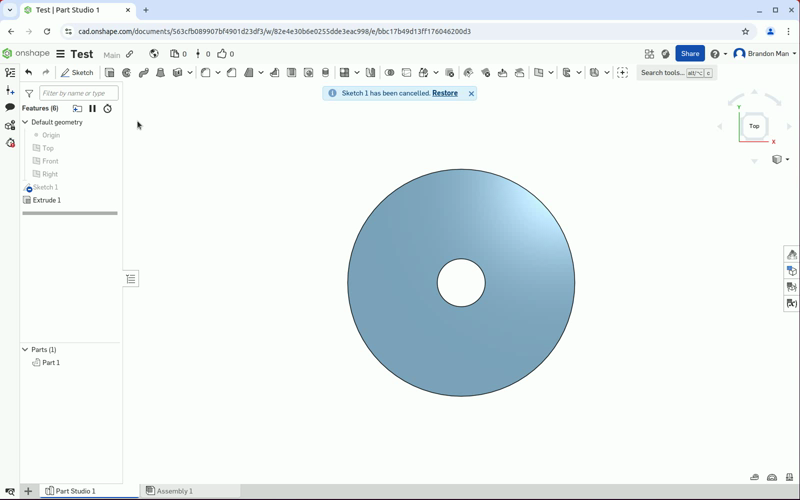
key(shift+h)
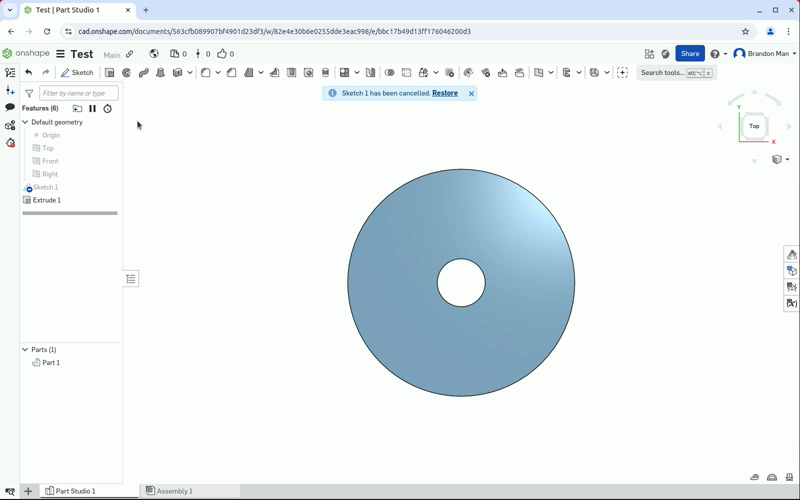
mouse_move(73, 189)
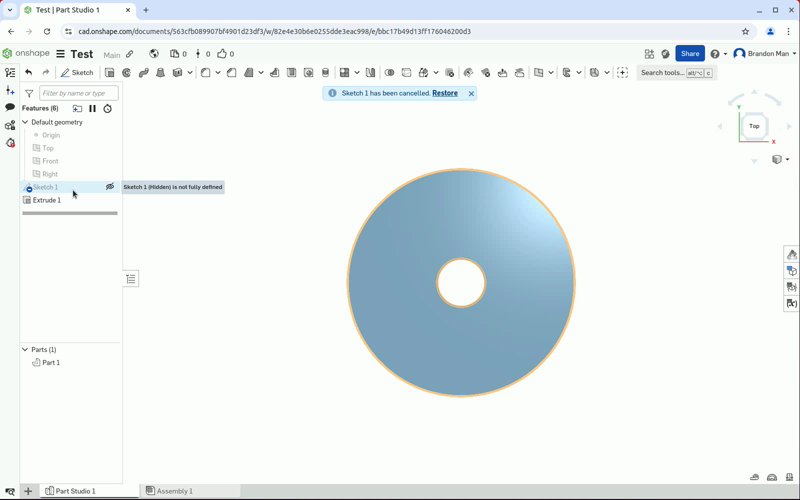
click(73, 189)
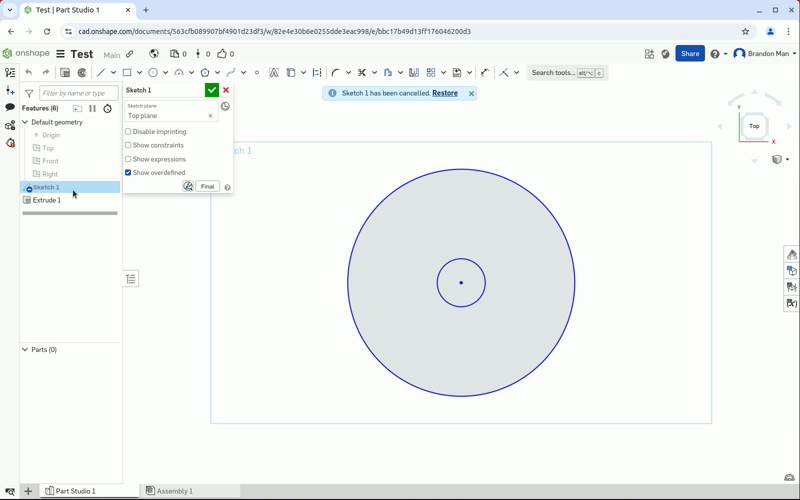
mouse_move(229, 92)
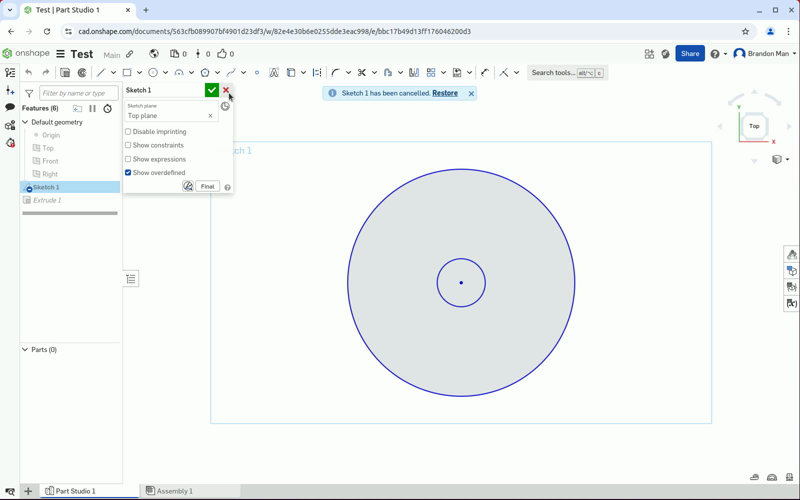
click(229, 92)
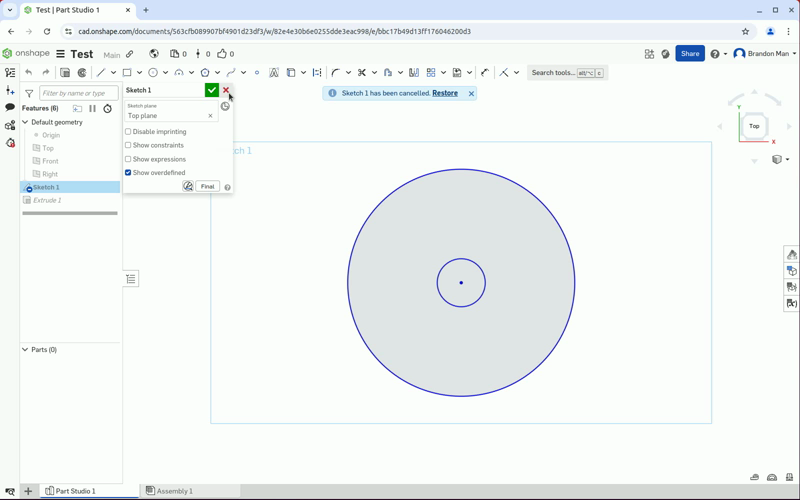
key(shift+s)
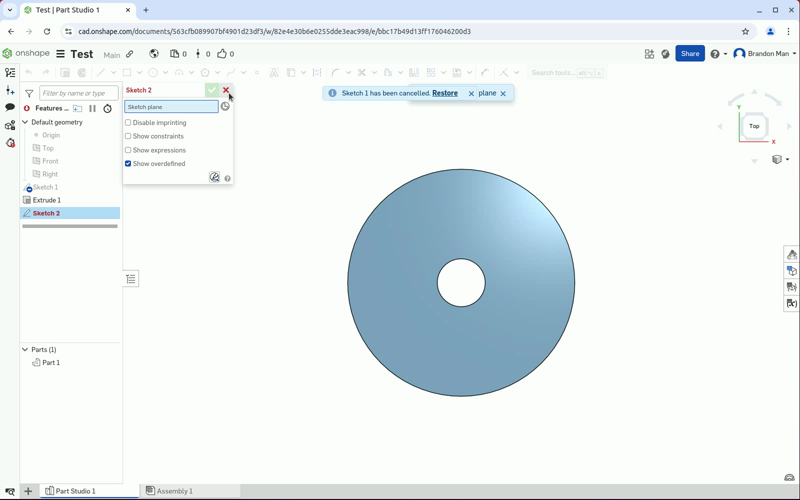
mouse_move(73, 150)
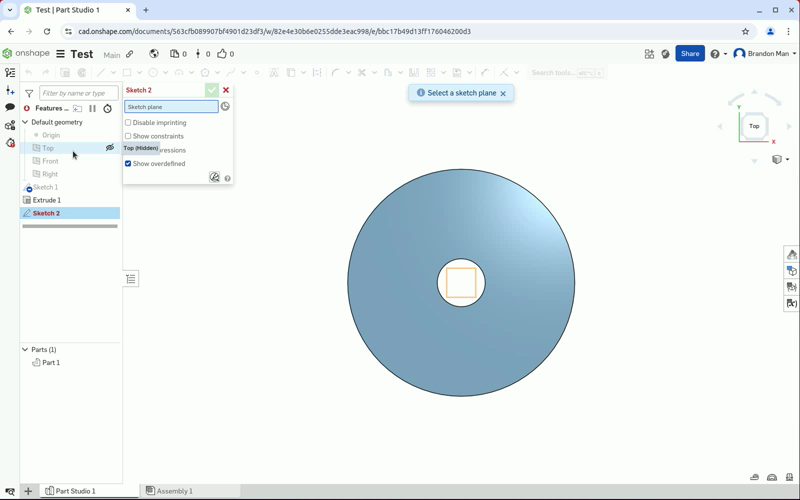
click(73, 150)
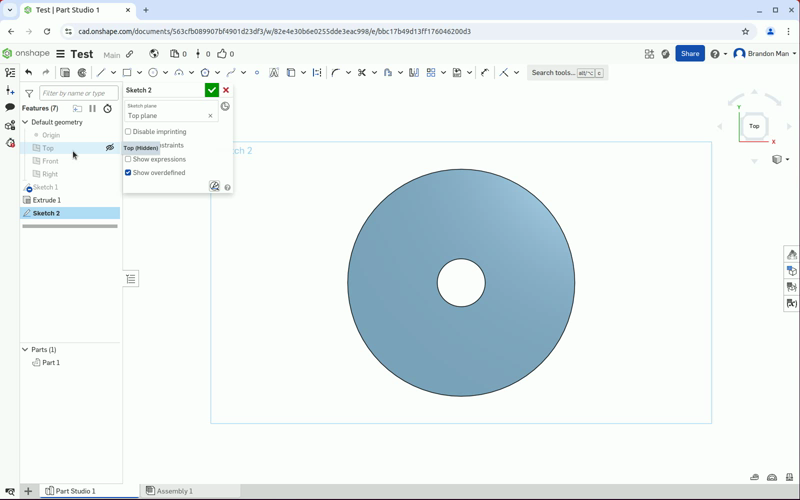
mouse_move(73, 352)
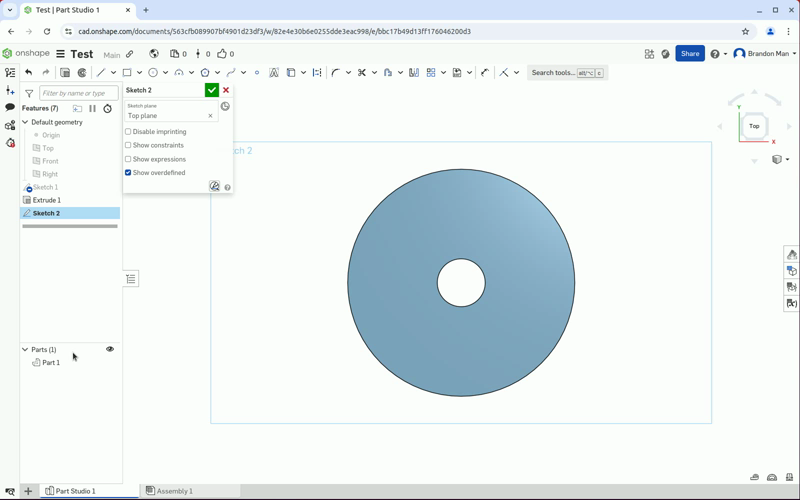
key(y)
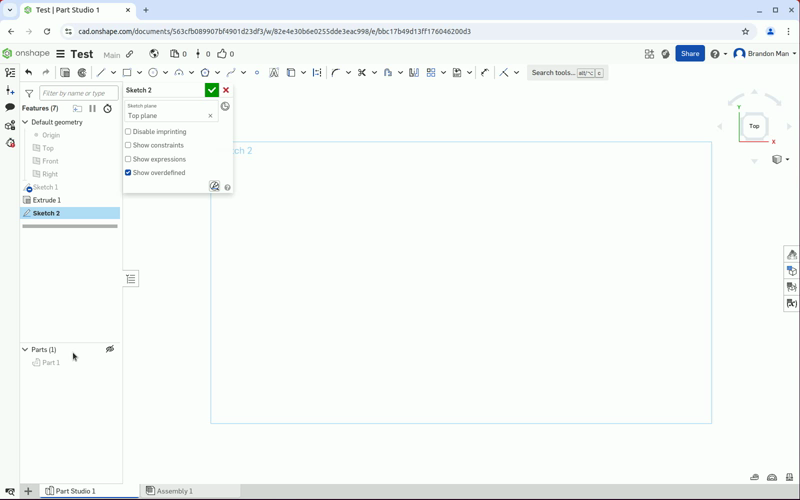
key(c)
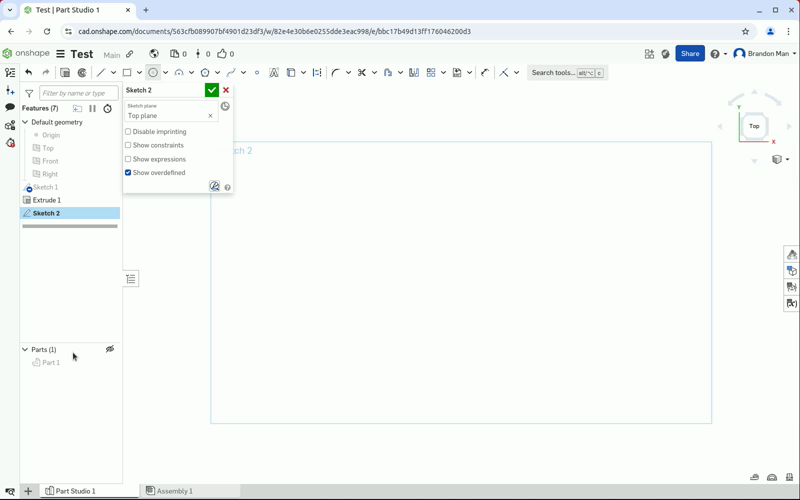
key_down(shift)
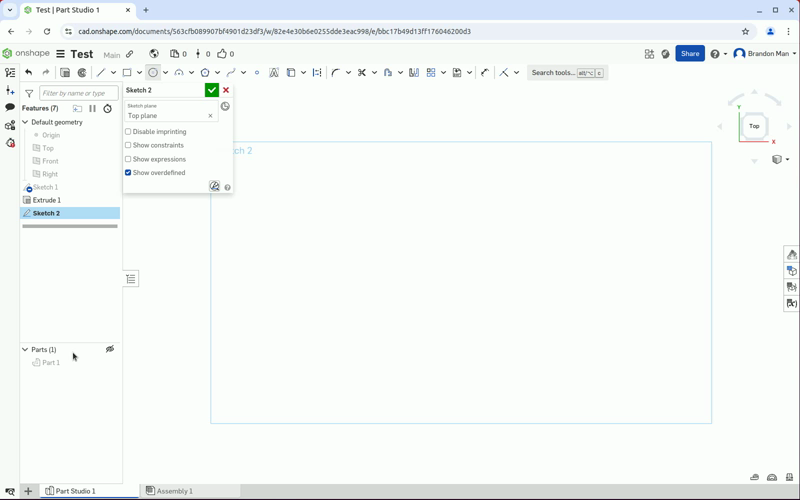
mouse_move(461, 282)
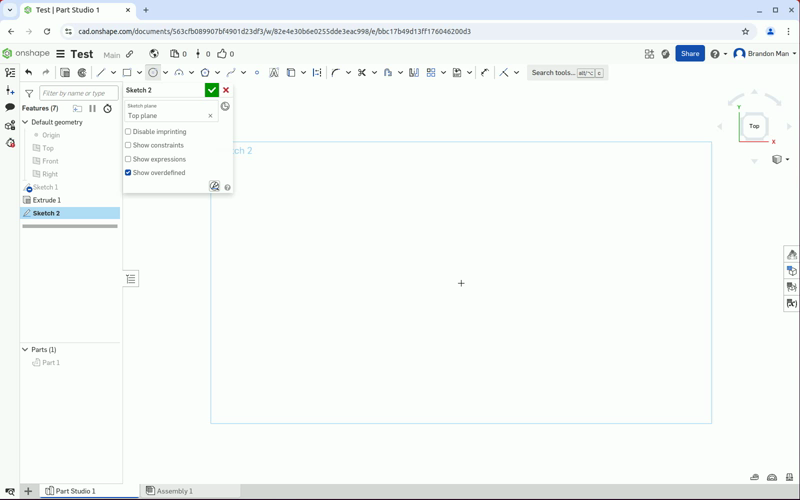
click(461, 282)
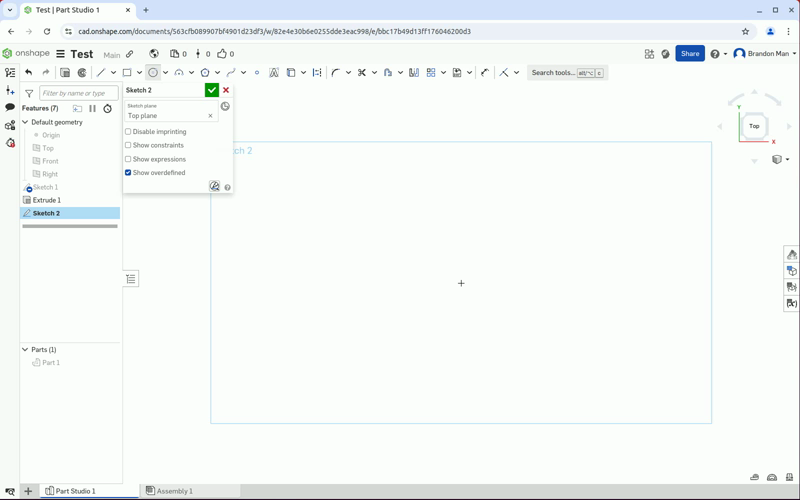
key_up(shift)
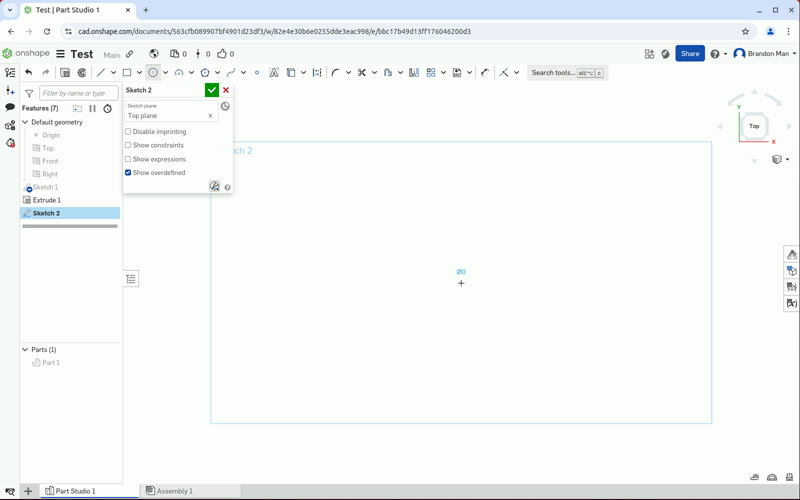
mouse_move(484, 282)
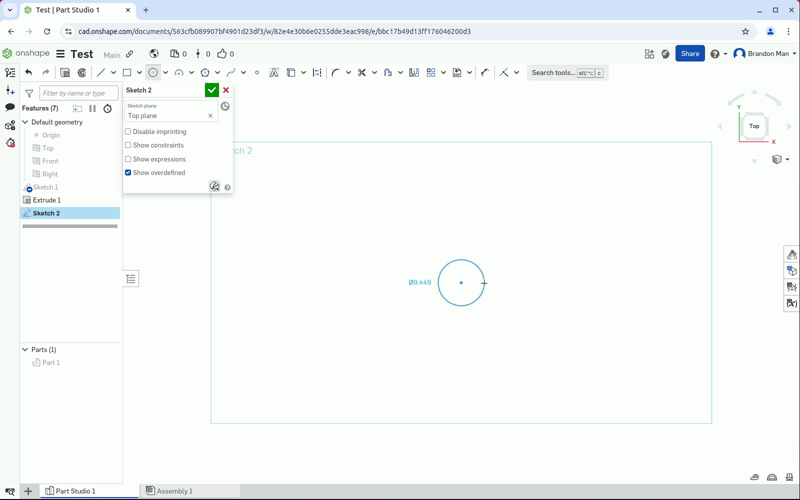
click(484, 282)
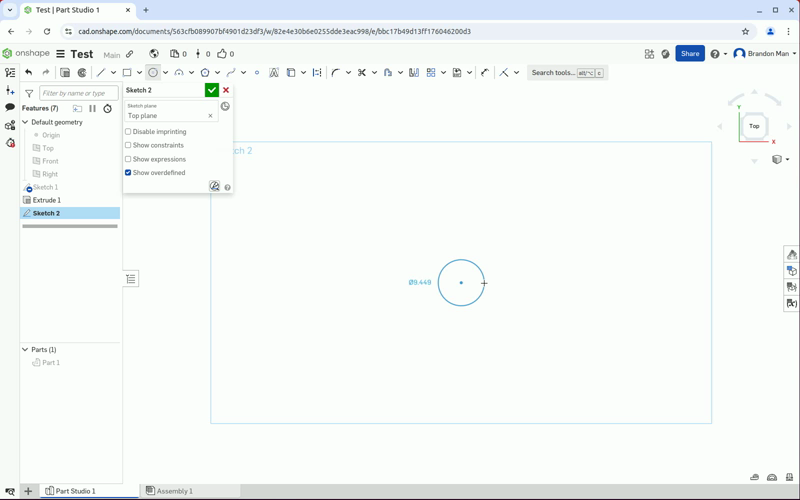
key(esc)
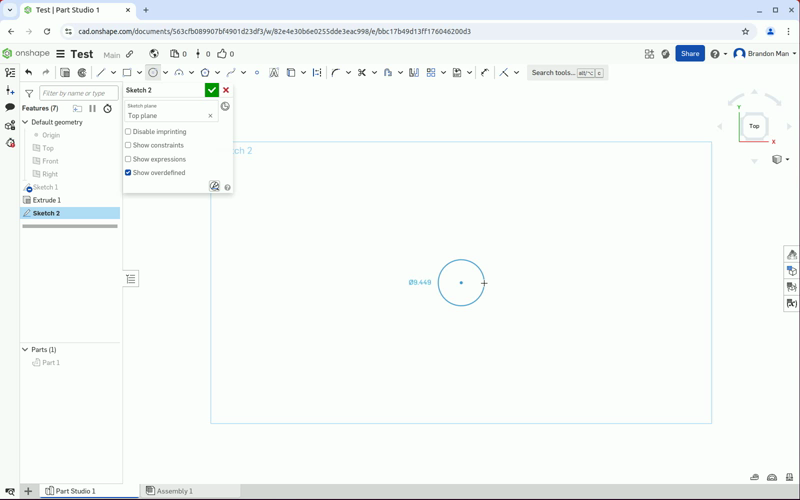
mouse_move(461, 273)
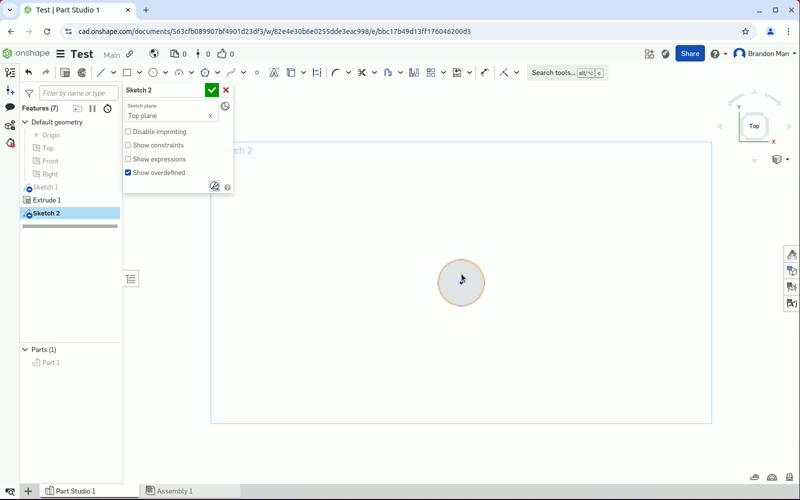
scroll(6)
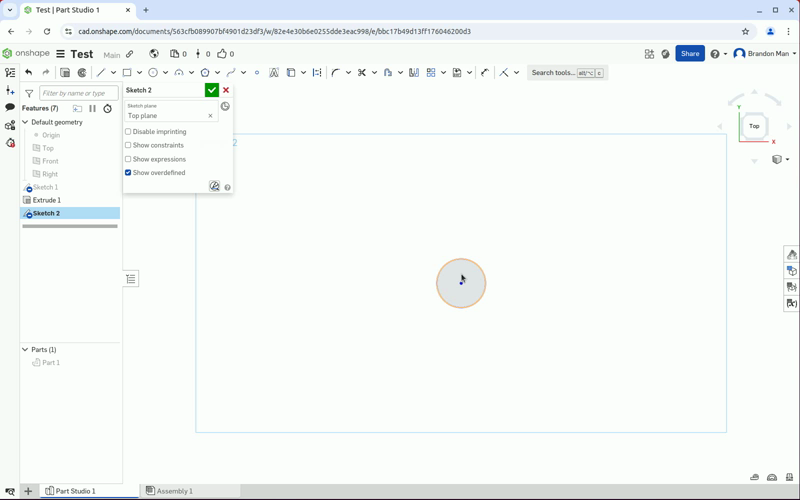
scroll(6)
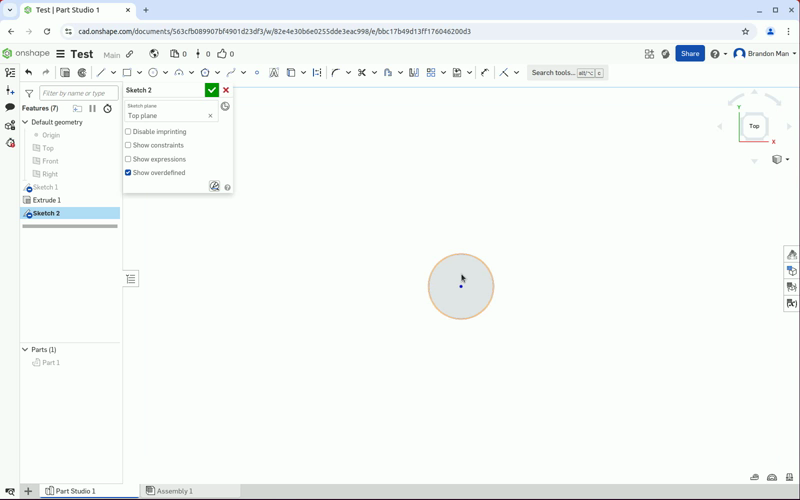
scroll(6)
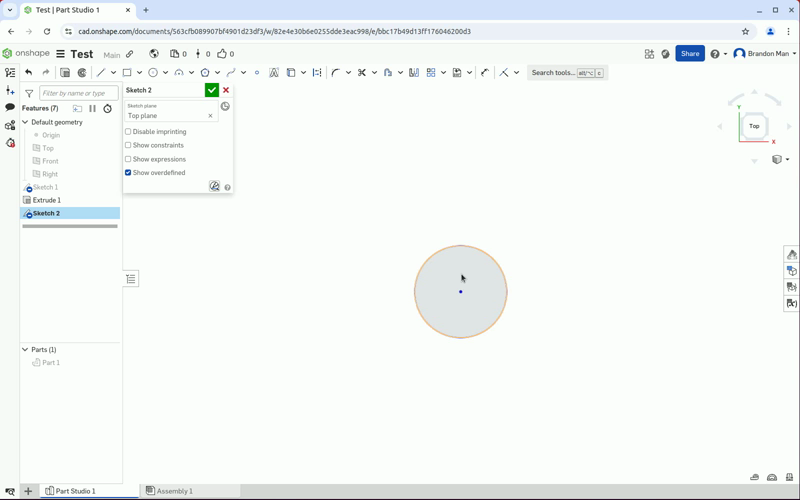
scroll(6)
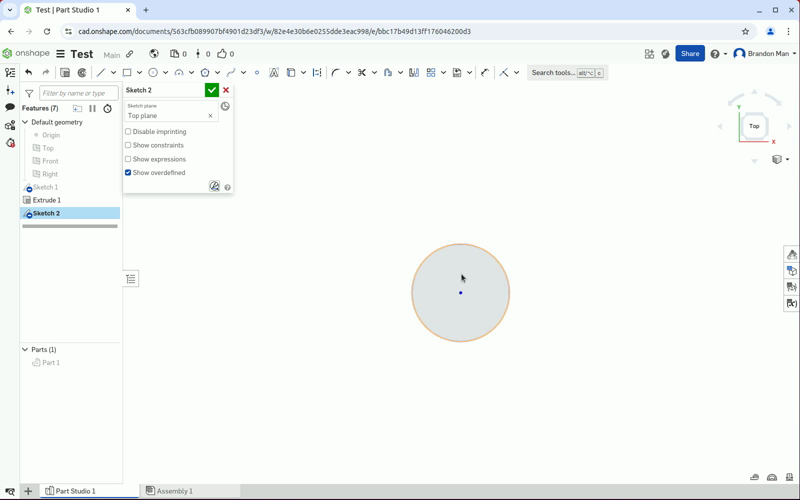
scroll(6)
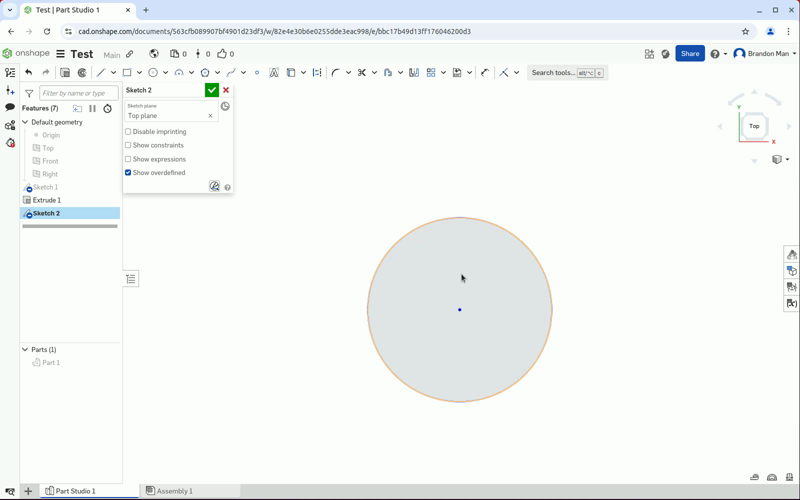
scroll(6)
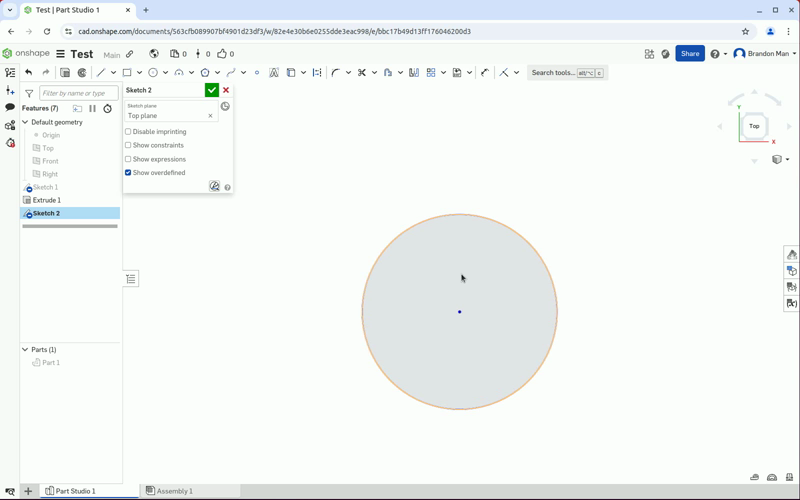
scroll(6)
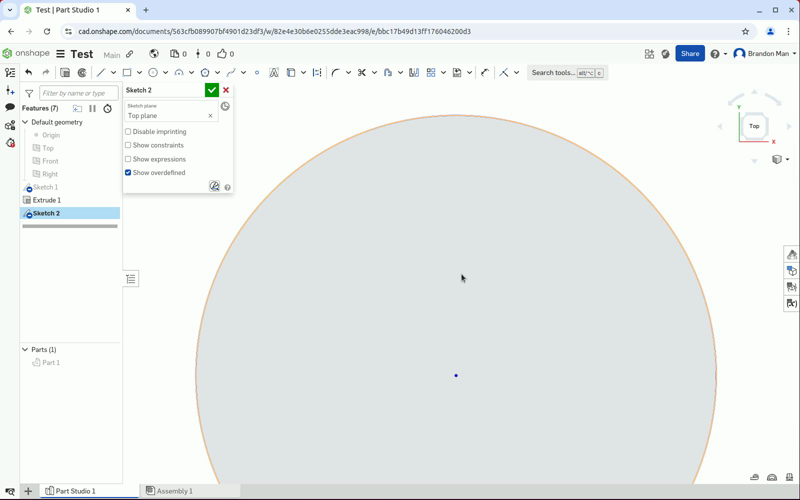
click(461, 273)
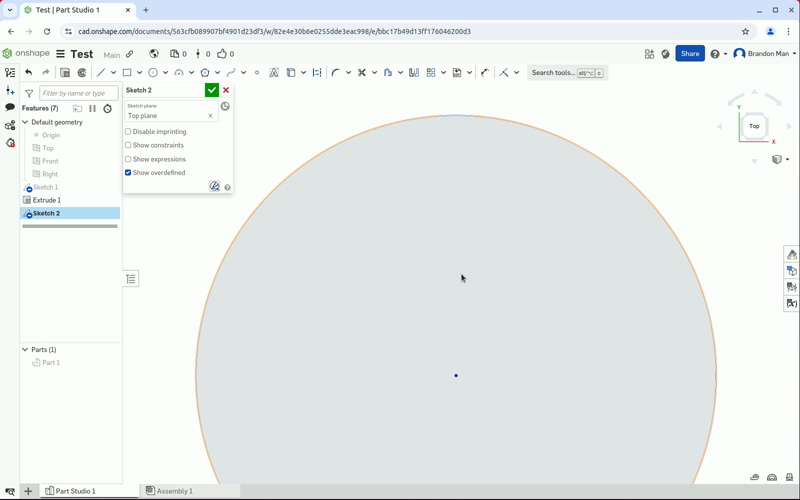
scroll(-6)
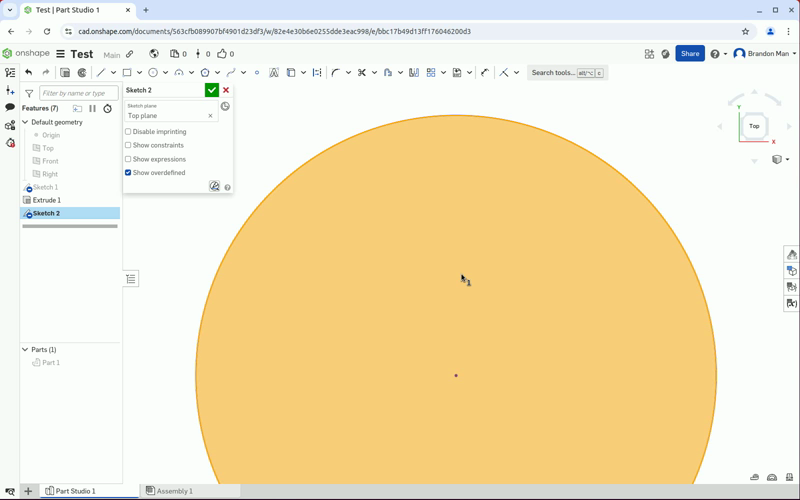
scroll(-6)
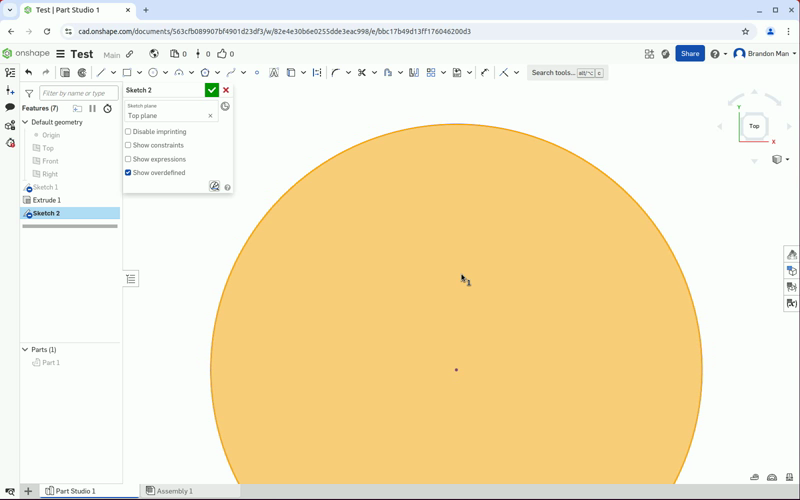
scroll(-6)
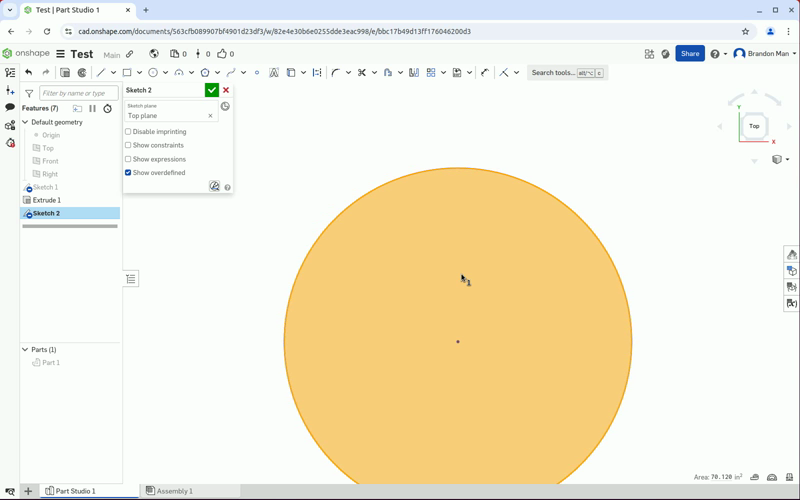
scroll(-6)
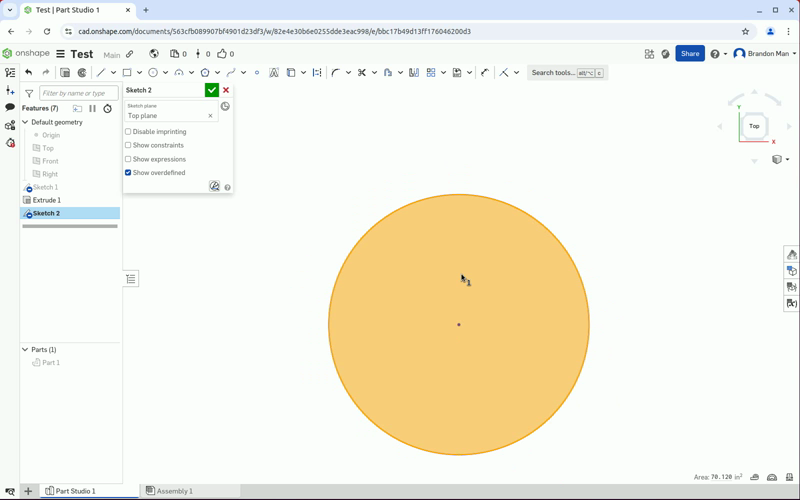
scroll(-6)
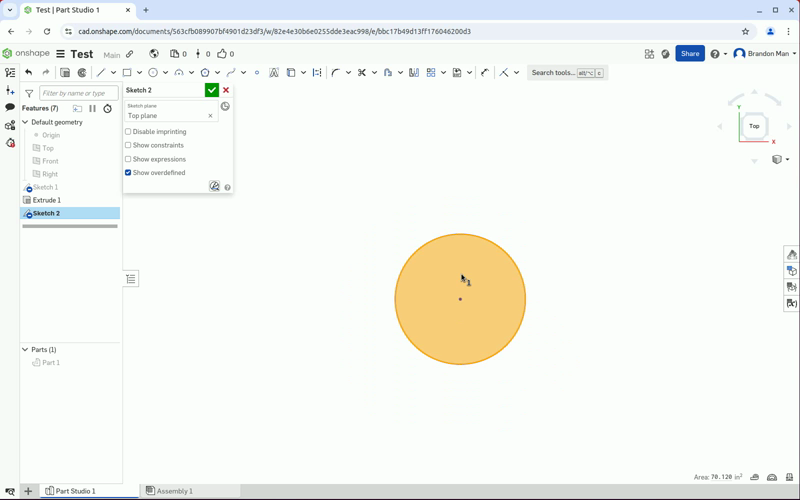
scroll(-6)
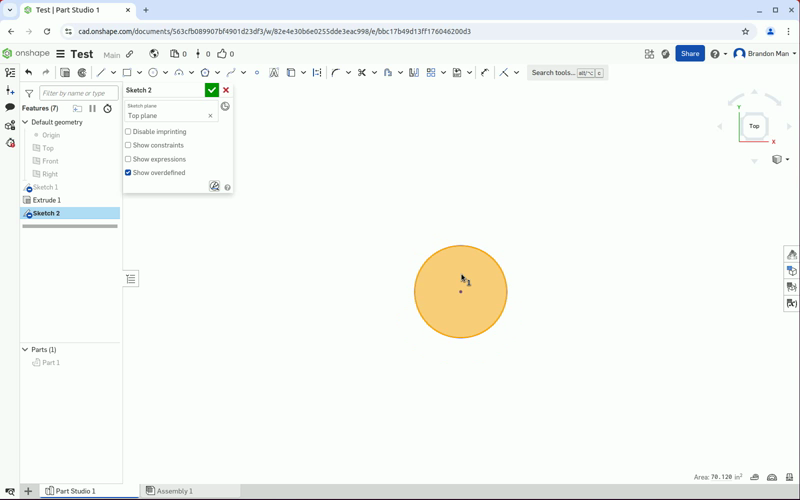
scroll(-6)
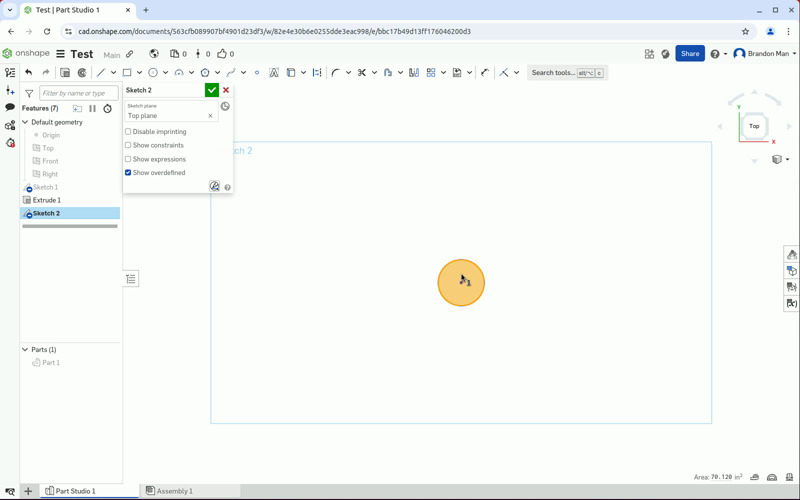
mouse_move(73, 352)
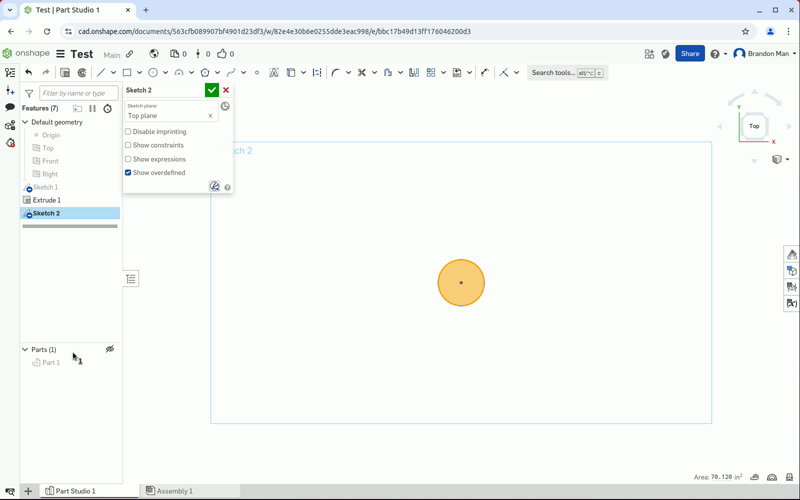
key(shift+y)
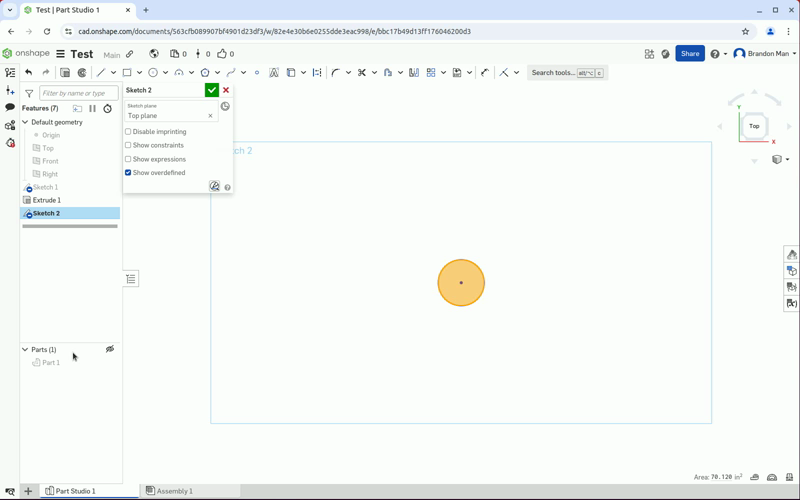
key(shift+e)
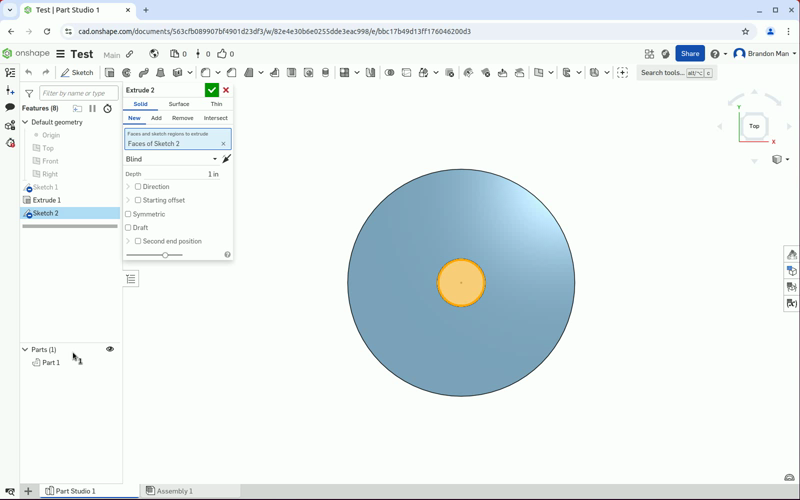
mouse_move(143, 106)
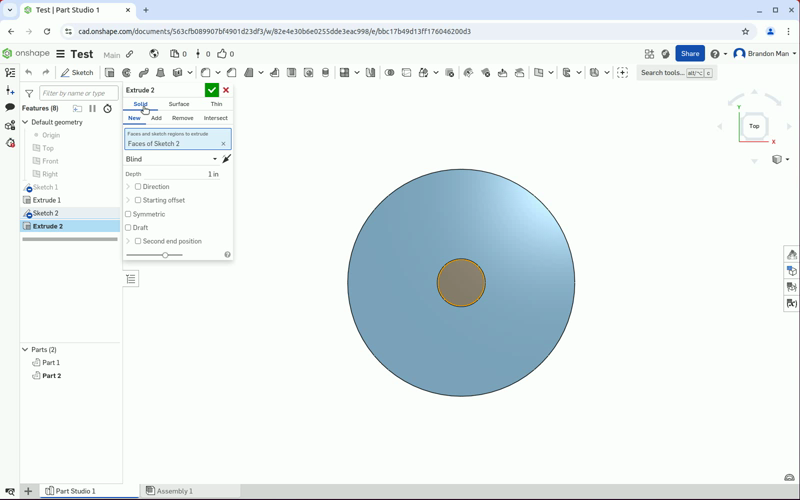
click(143, 106)
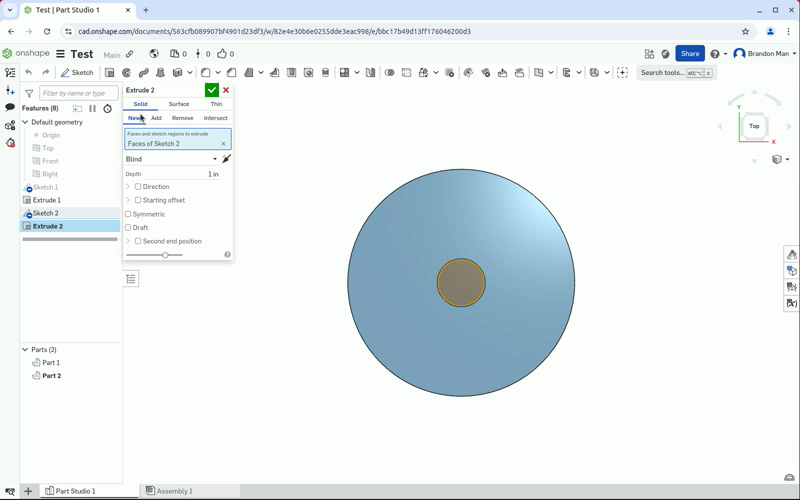
mouse_move(137, 120)
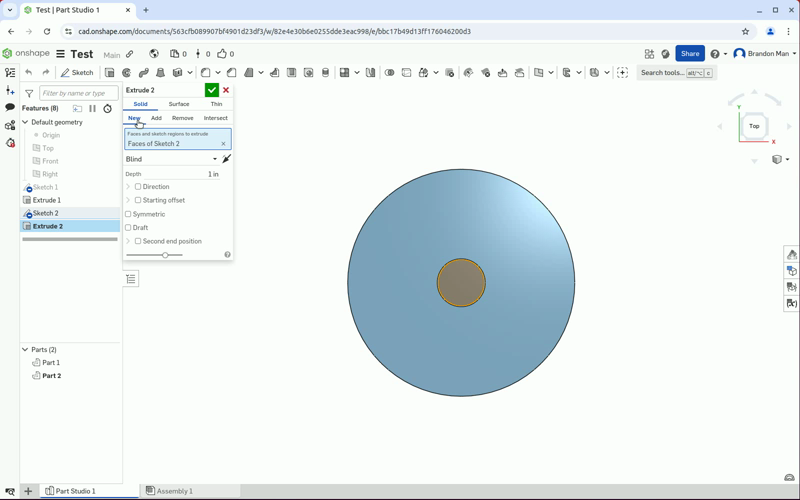
click(137, 120)
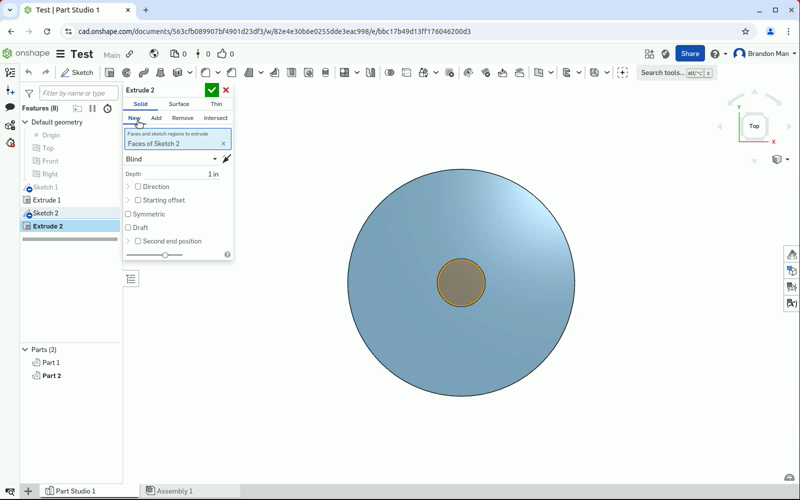
key(tab, 4)
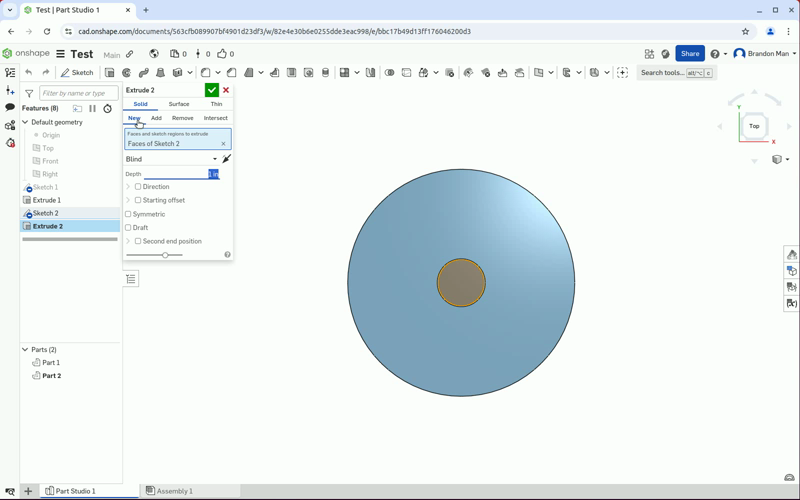
text(-3.129)
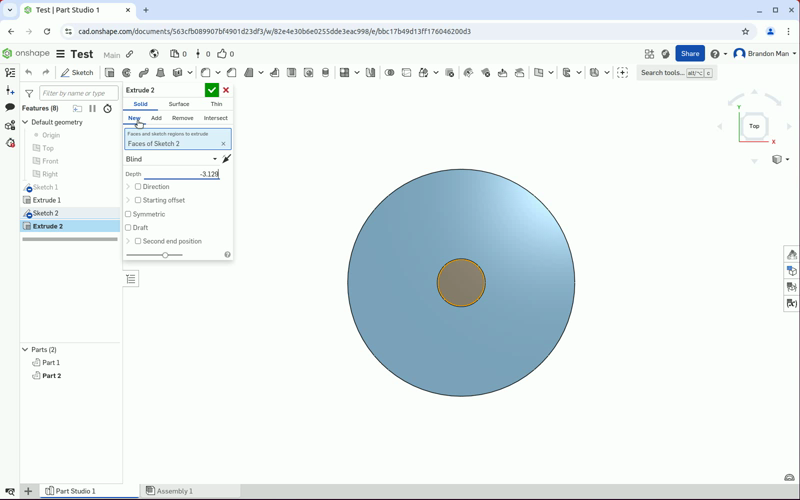
key(enter)
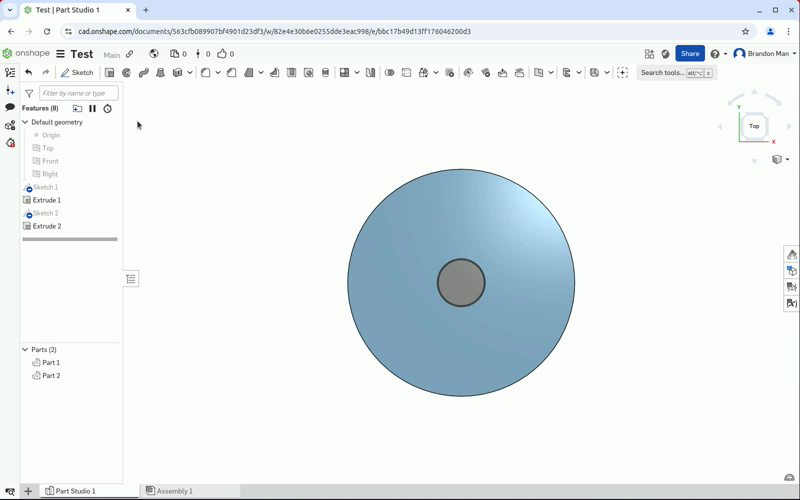
key(shift+h)
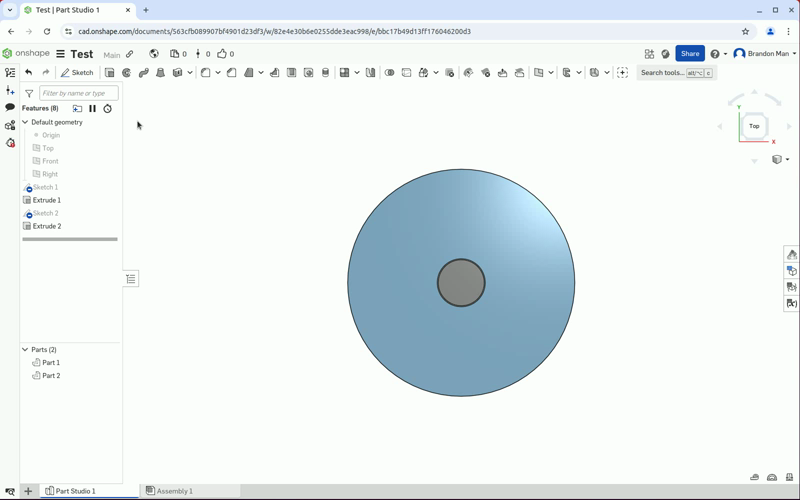
key(shift+h)
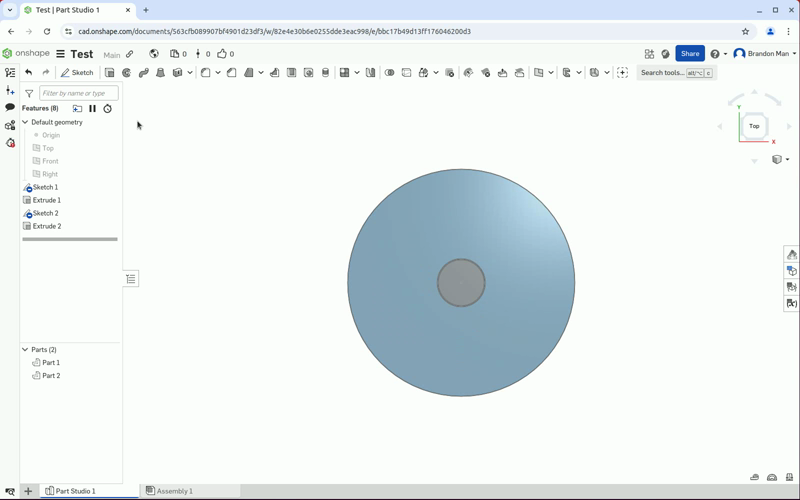
key(shift+7)
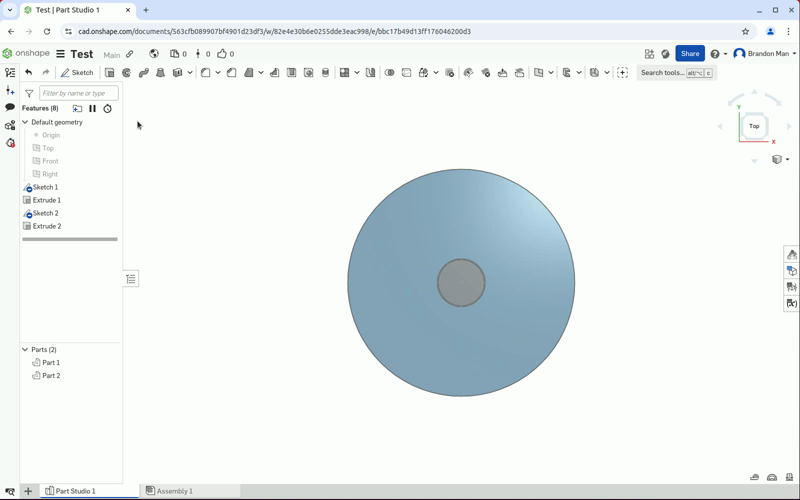
key(up, 3)
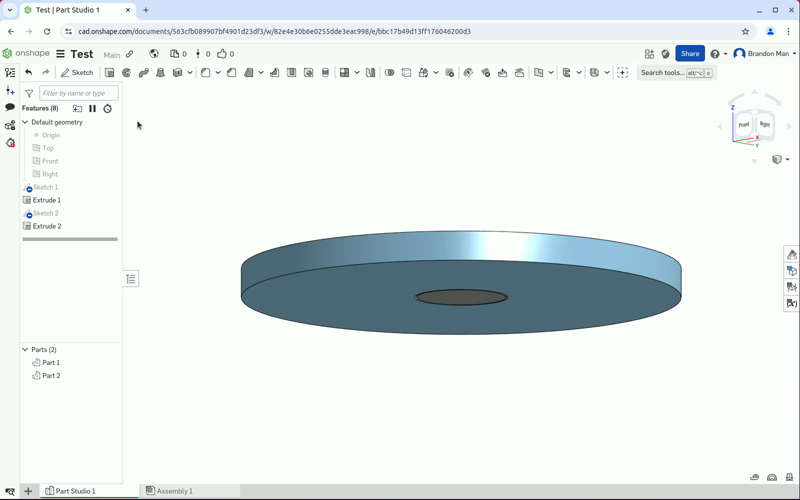
key(left, 3)
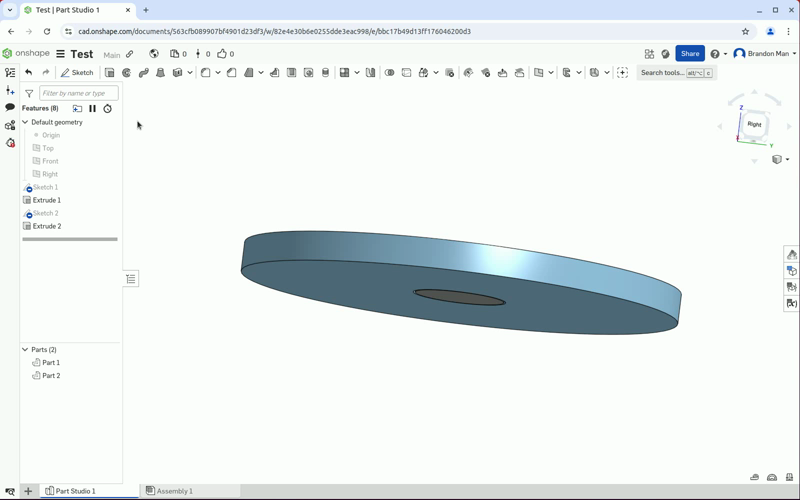
key(right, 3)
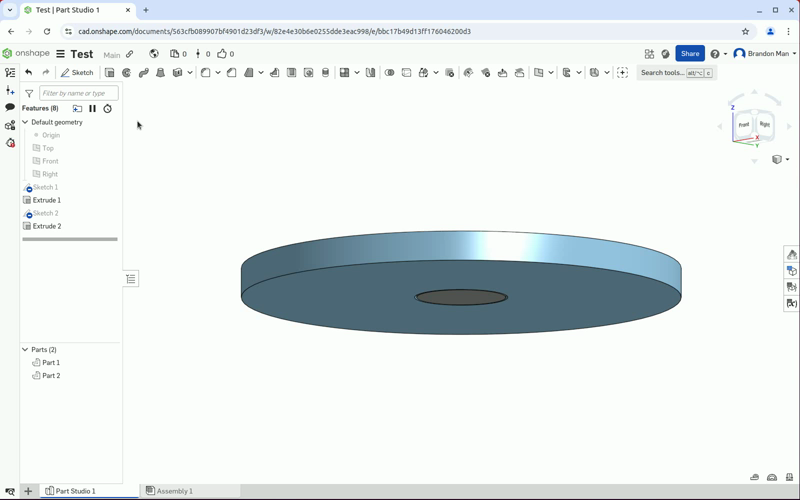
key(down, 3)
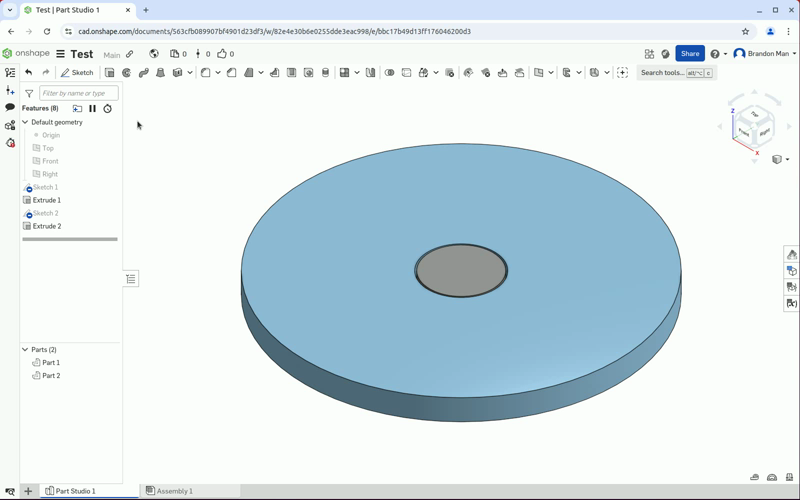
mouse_move(73, 189)
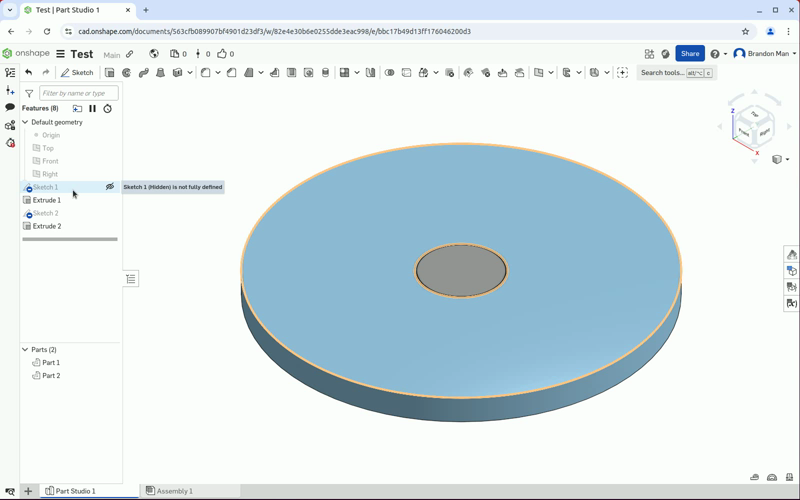
click(73, 189)